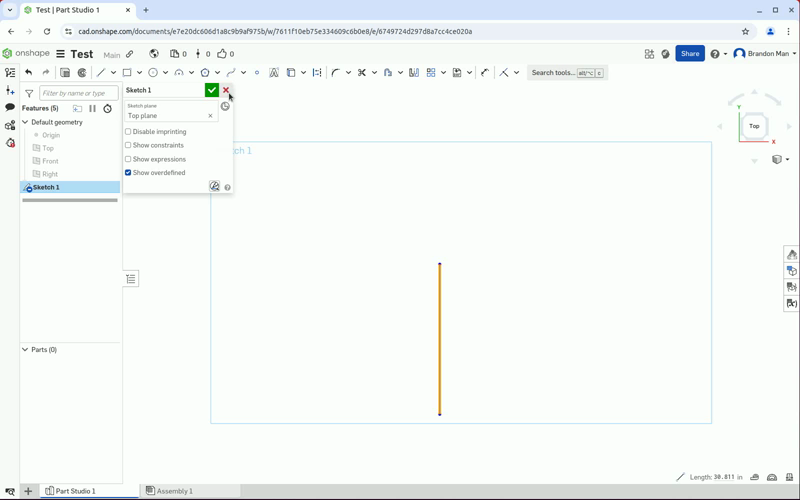
key(shift+h)
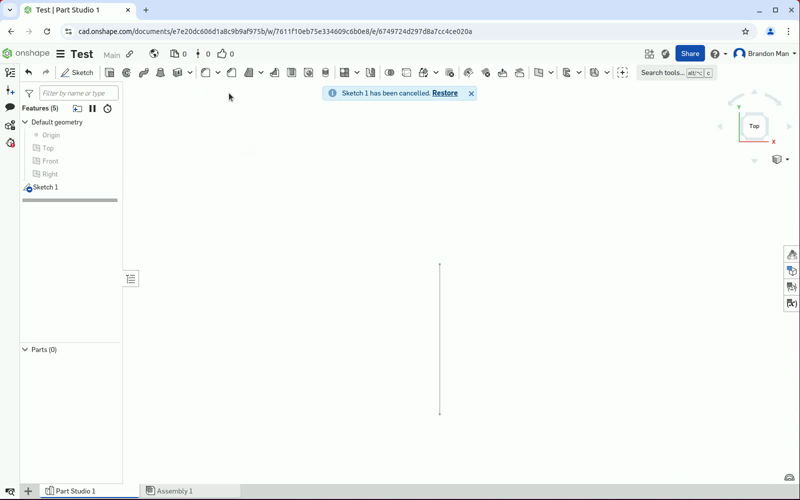
key(shift+s)
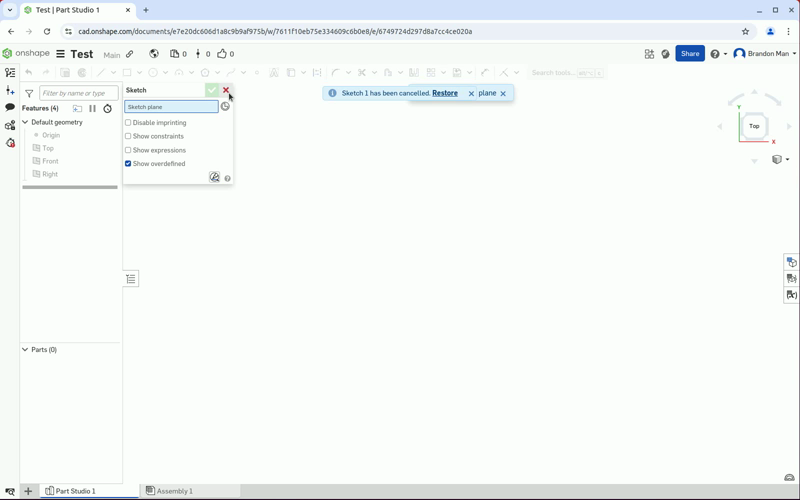
mouse_move(73, 150)
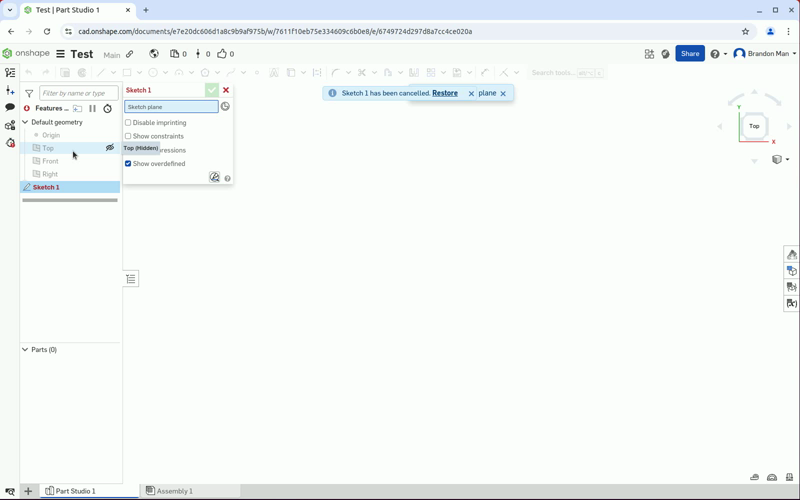
click(73, 150)
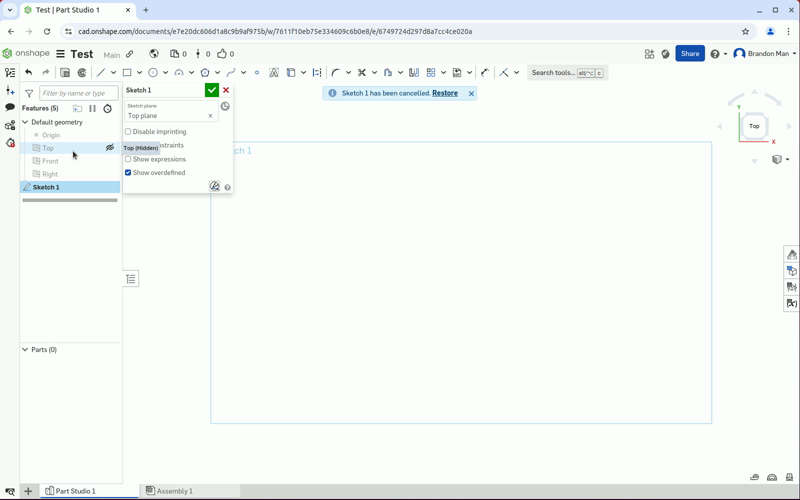
mouse_move(73, 352)
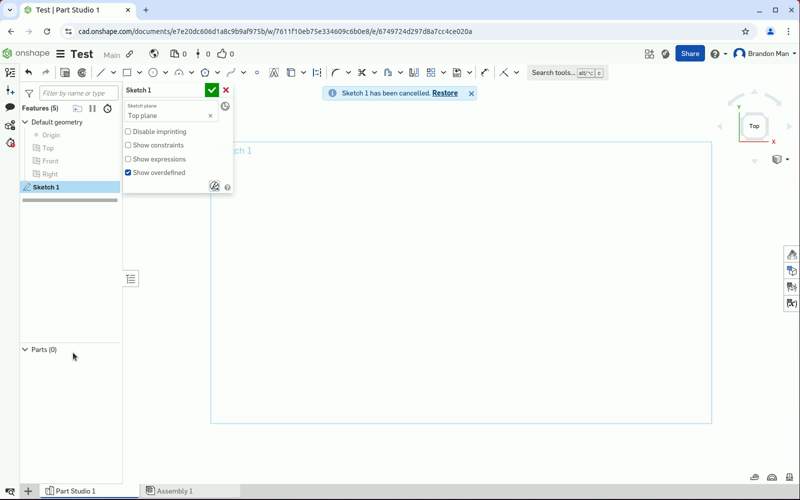
key(y)
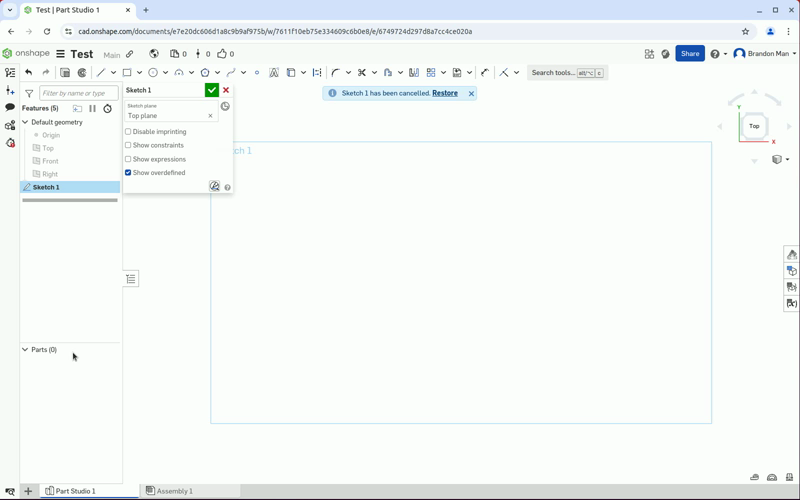
key(c)
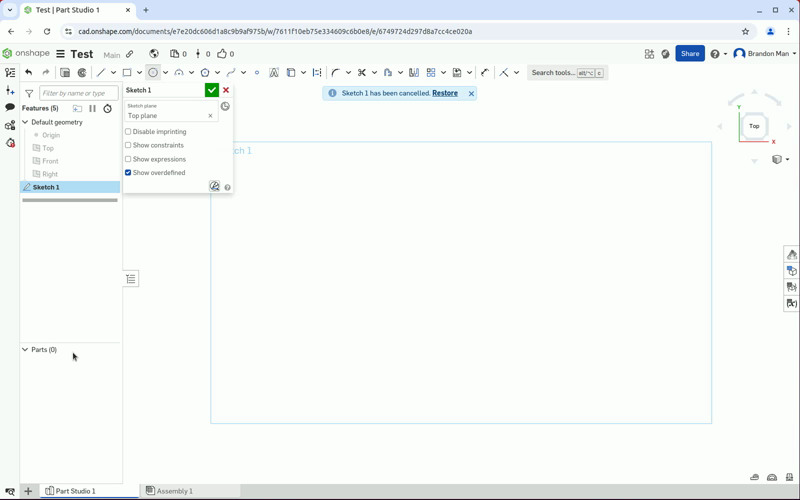
key_down(shift)
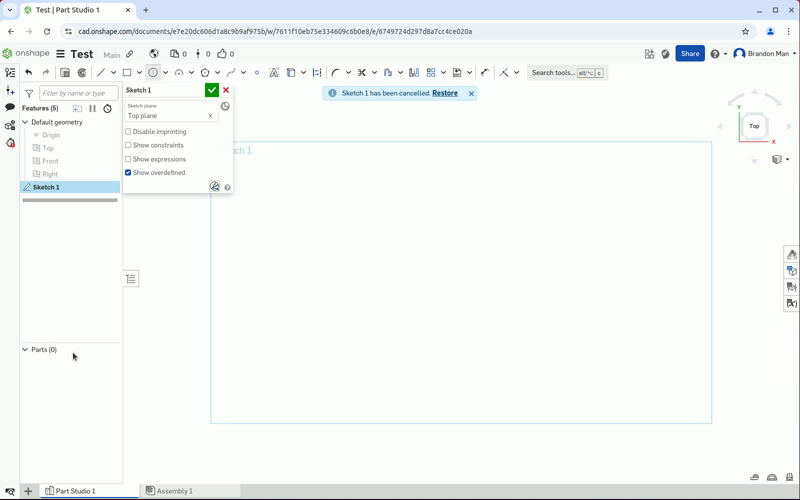
mouse_move(461, 282)
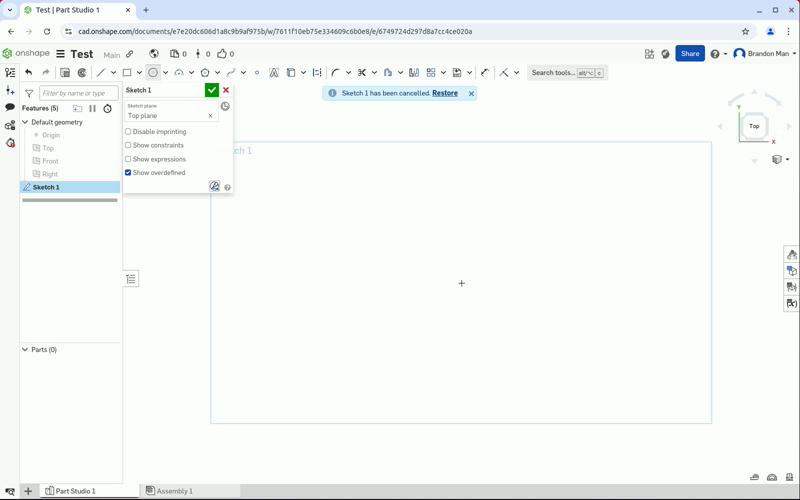
click(461, 282)
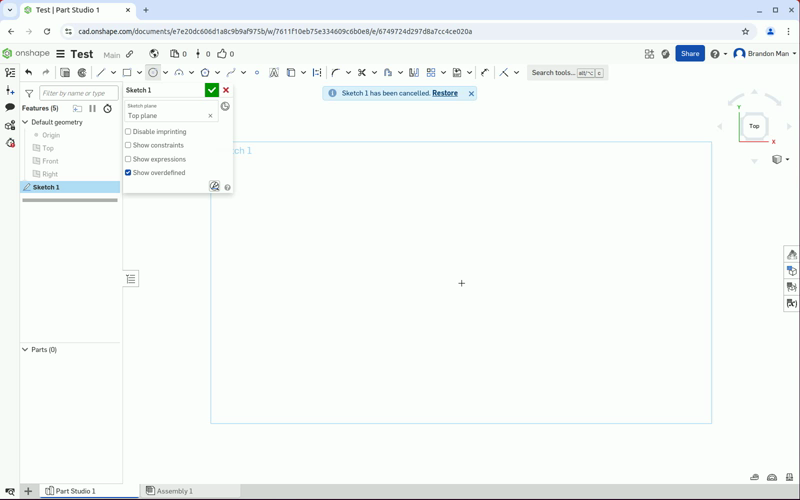
key_up(shift)
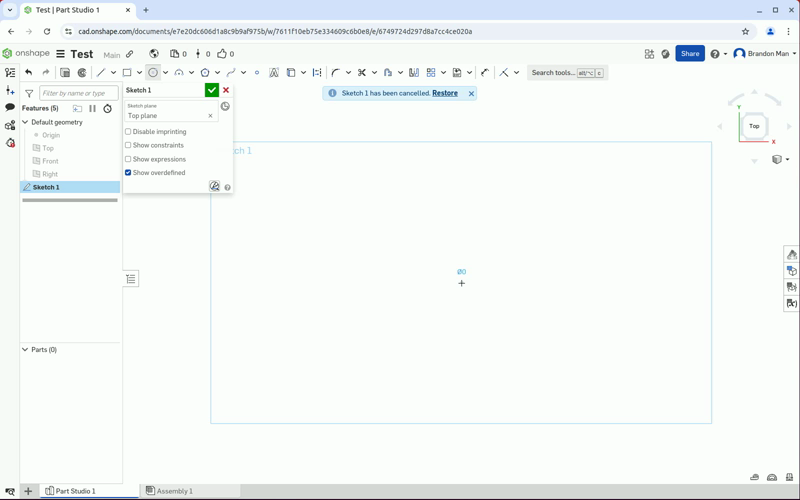
mouse_move(477, 282)
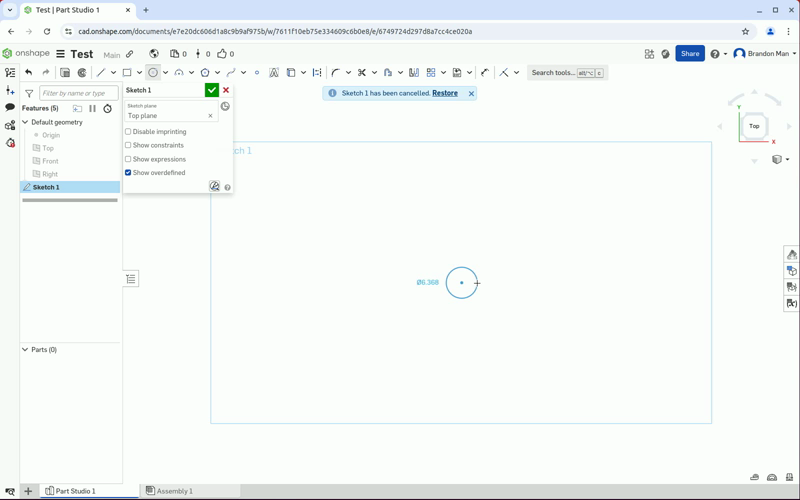
click(477, 282)
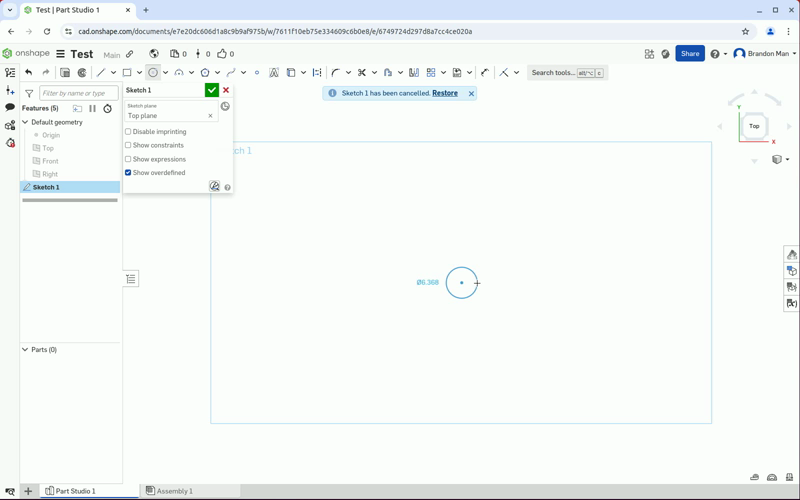
key(esc)
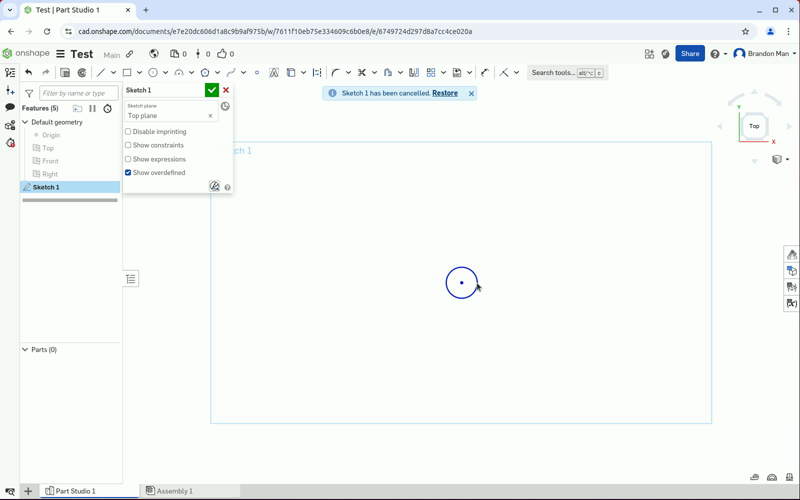
mouse_move(451, 280)
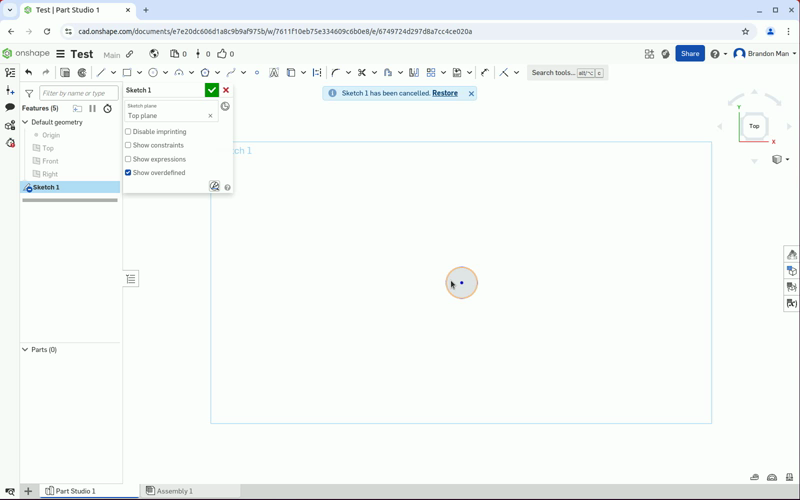
scroll(6)
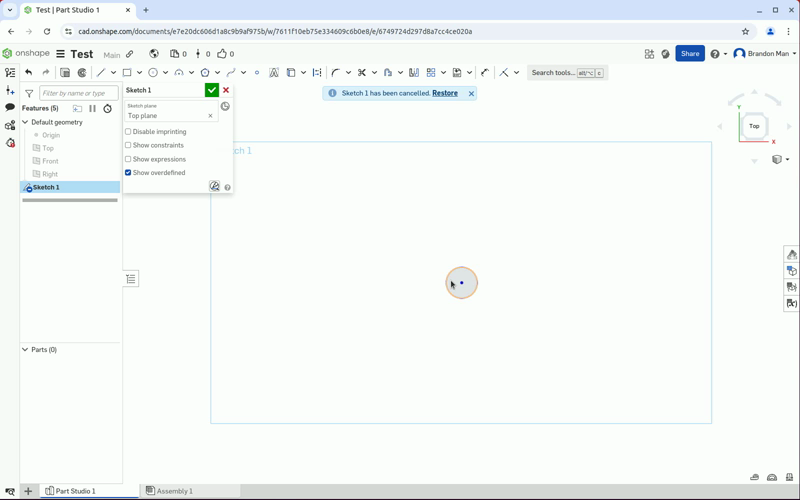
scroll(6)
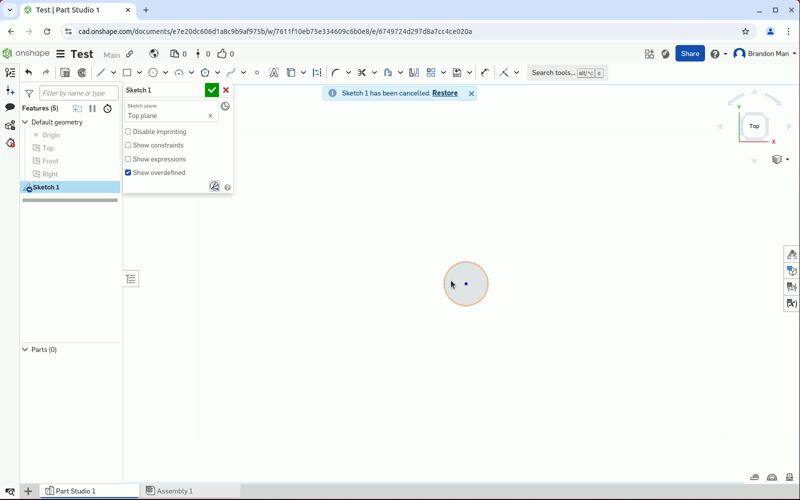
scroll(6)
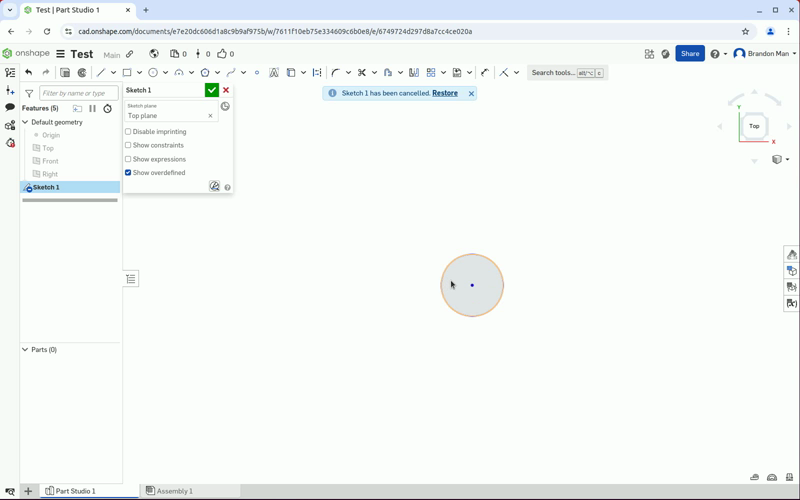
scroll(6)
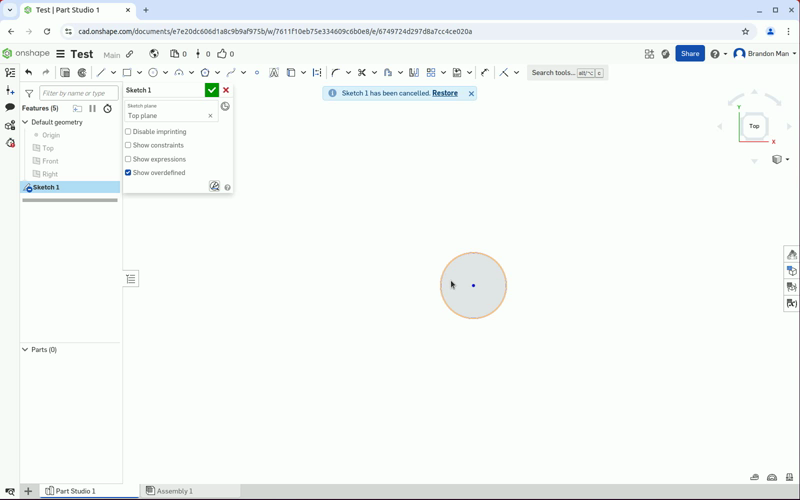
scroll(6)
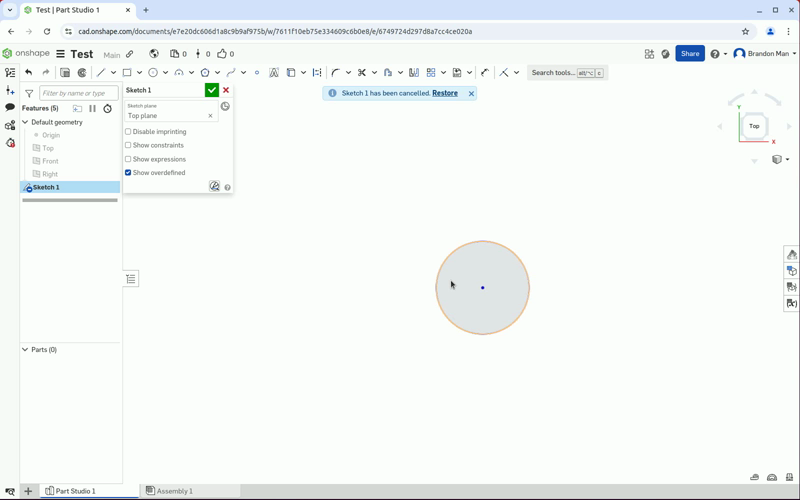
scroll(6)
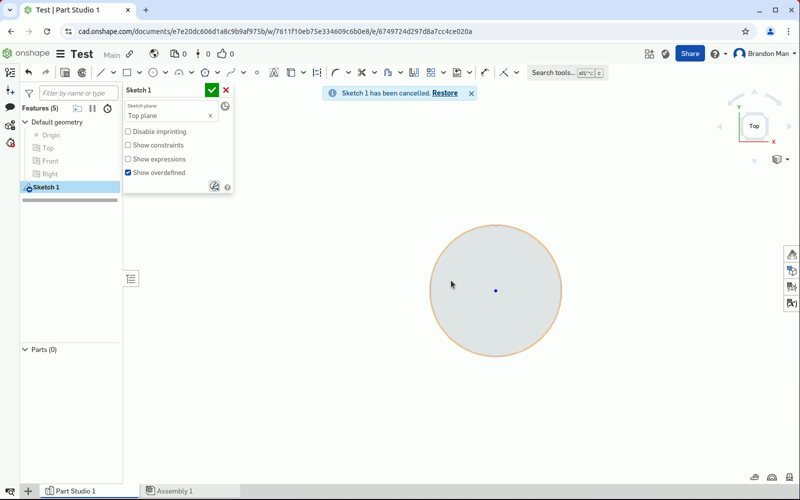
scroll(6)
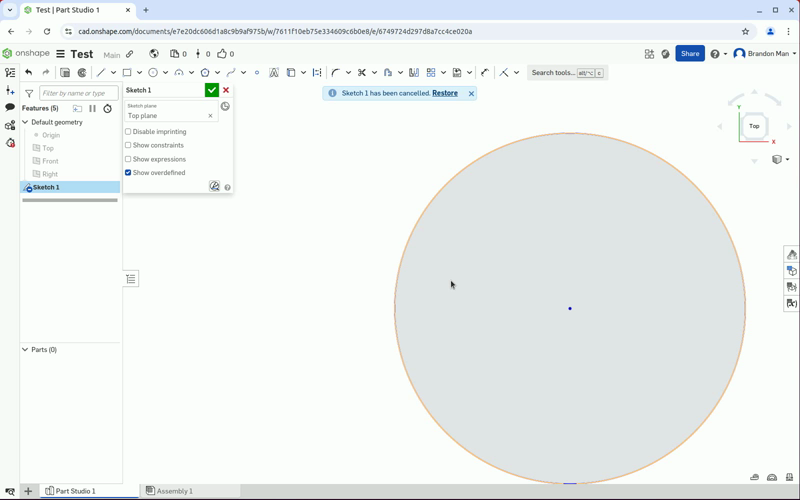
click(451, 280)
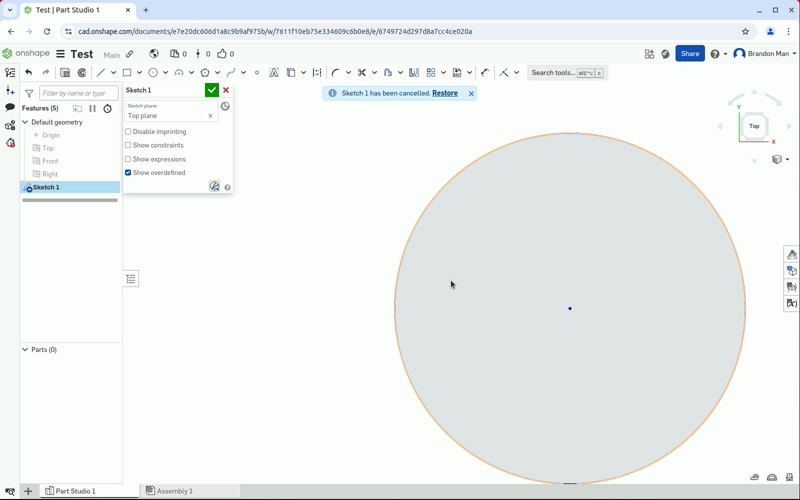
scroll(-6)
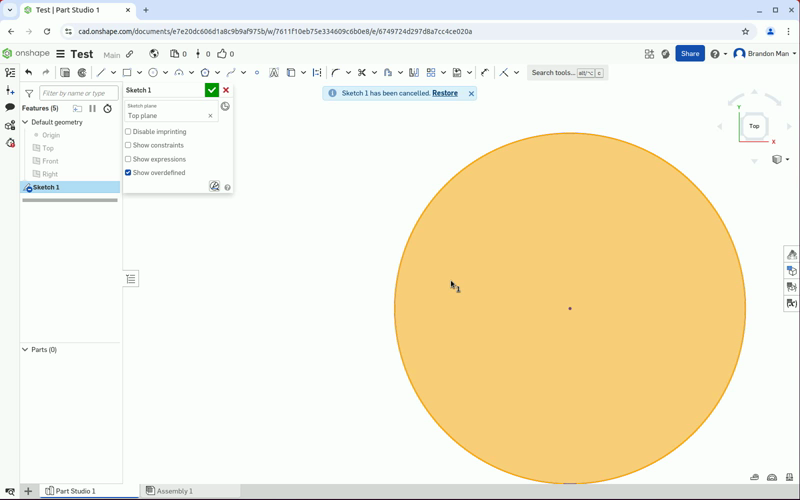
scroll(-6)
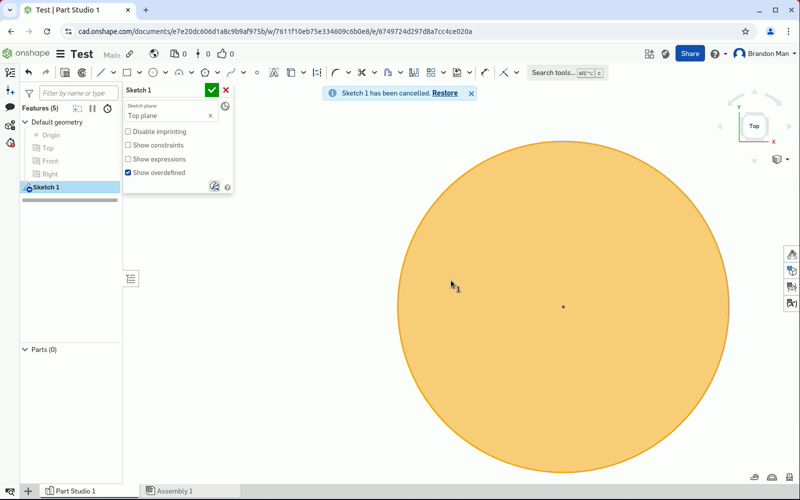
scroll(-6)
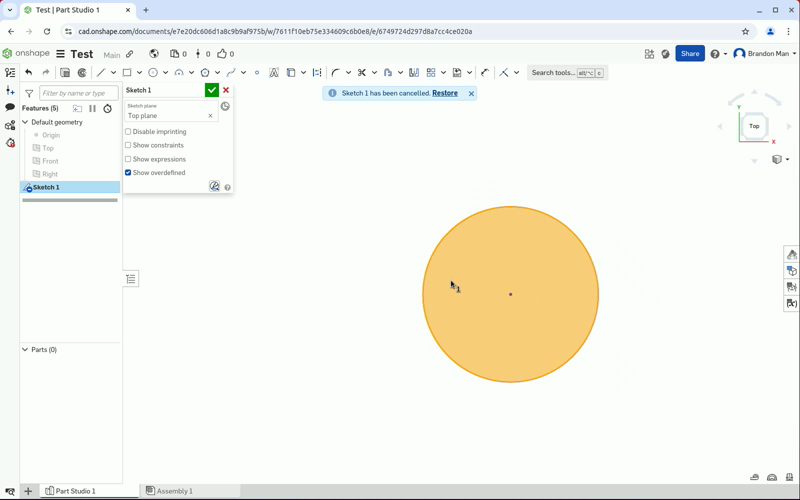
scroll(-6)
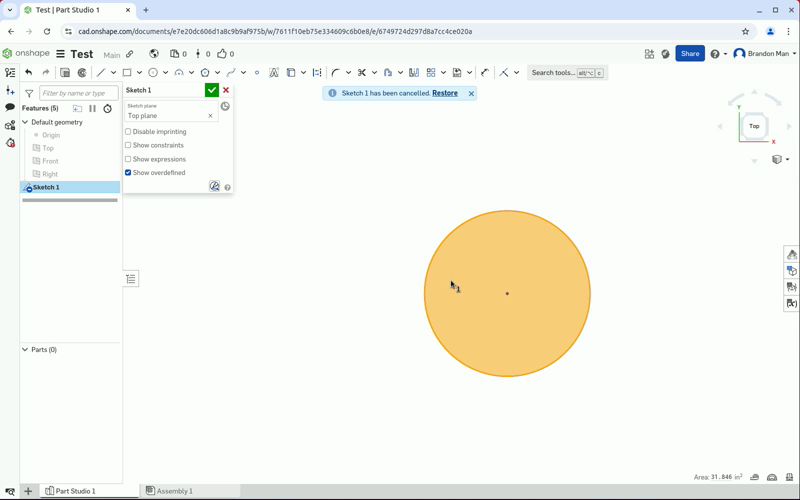
scroll(-6)
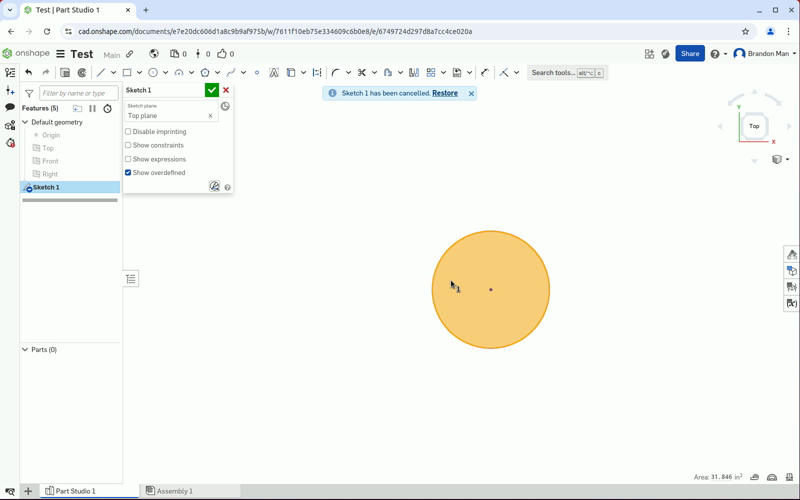
scroll(-6)
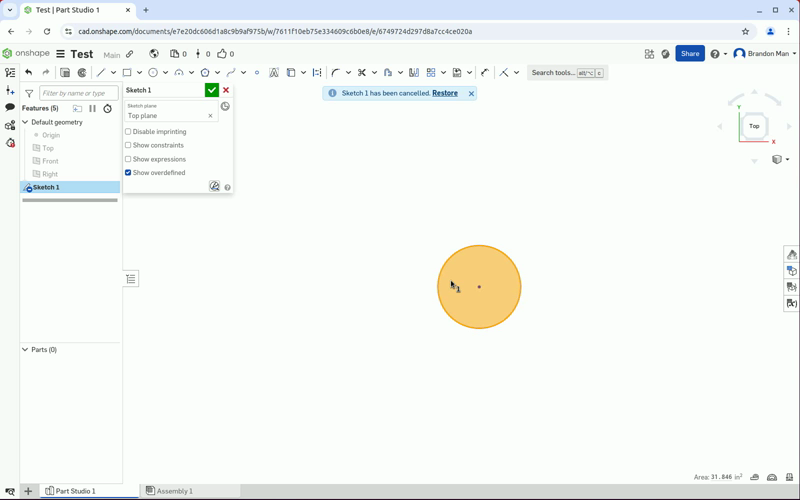
scroll(-6)
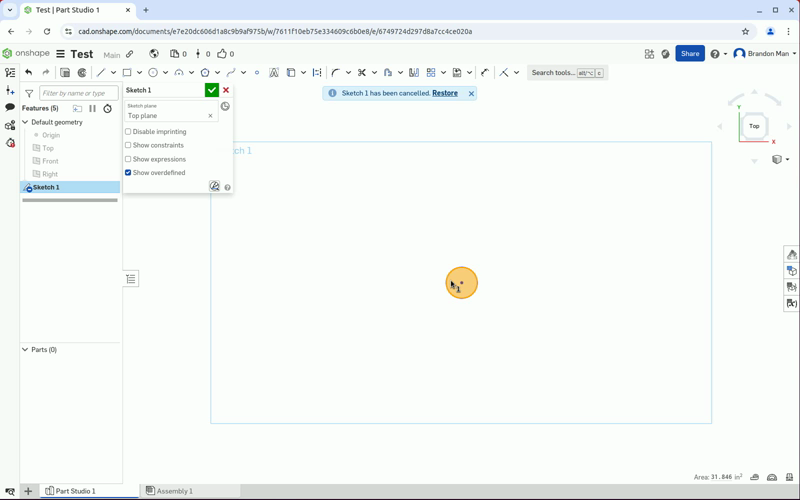
mouse_move(73, 352)
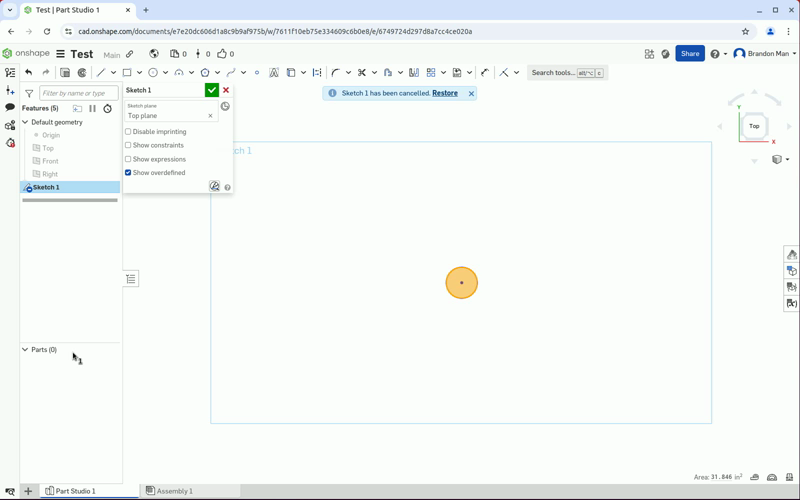
key(shift+y)
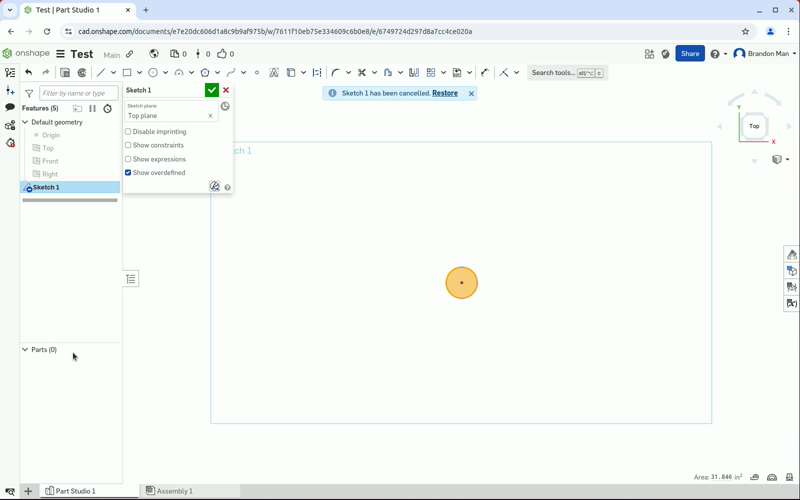
key(shift+e)
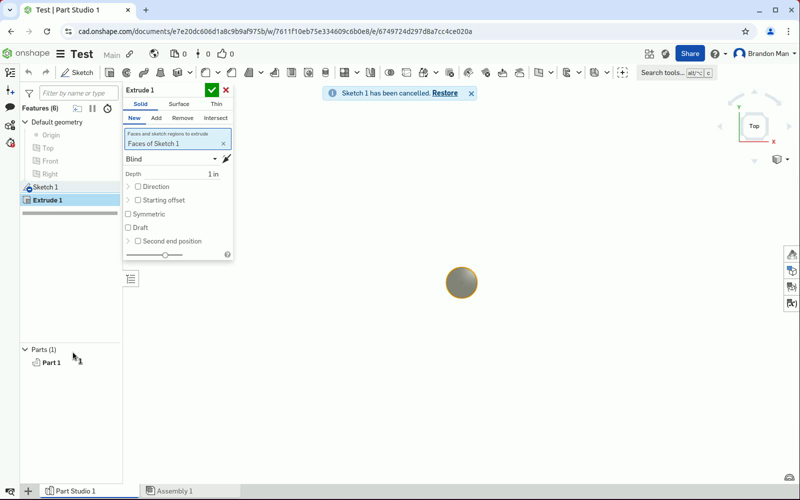
mouse_move(143, 106)
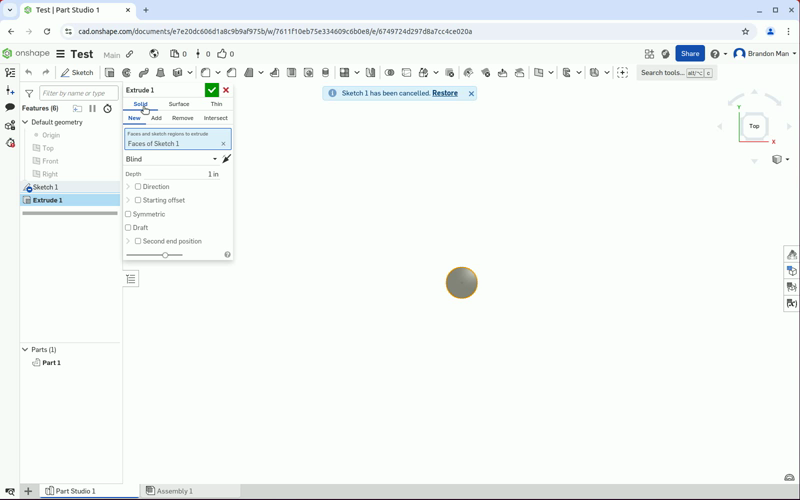
click(143, 106)
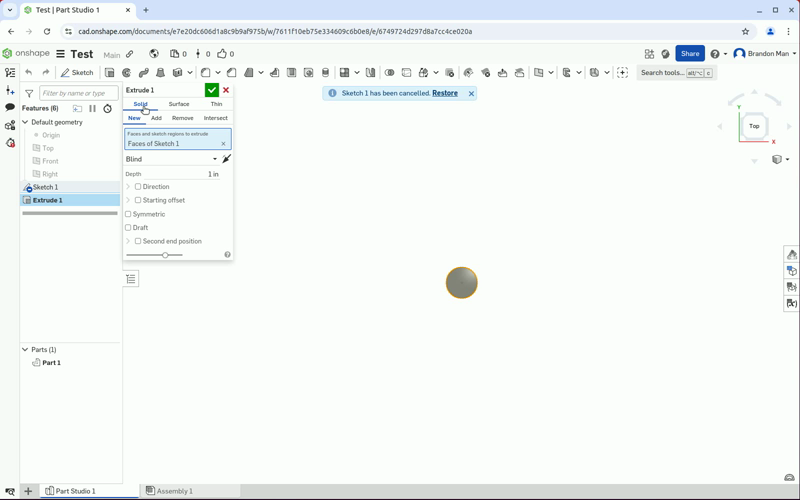
mouse_move(137, 120)
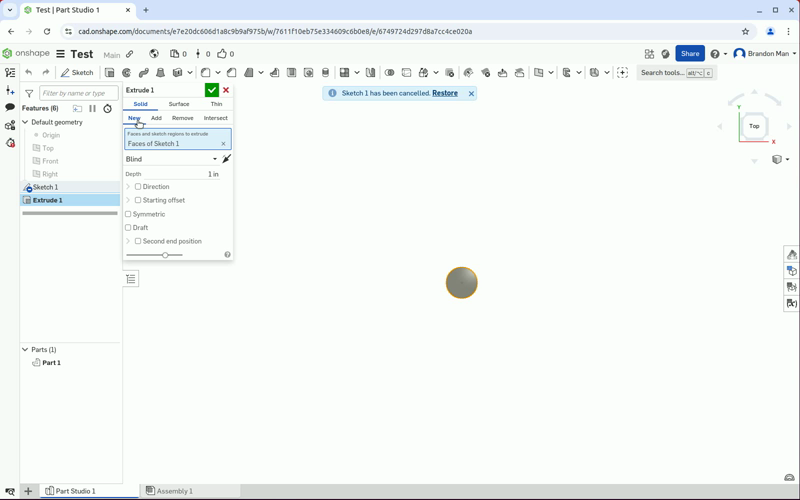
click(137, 120)
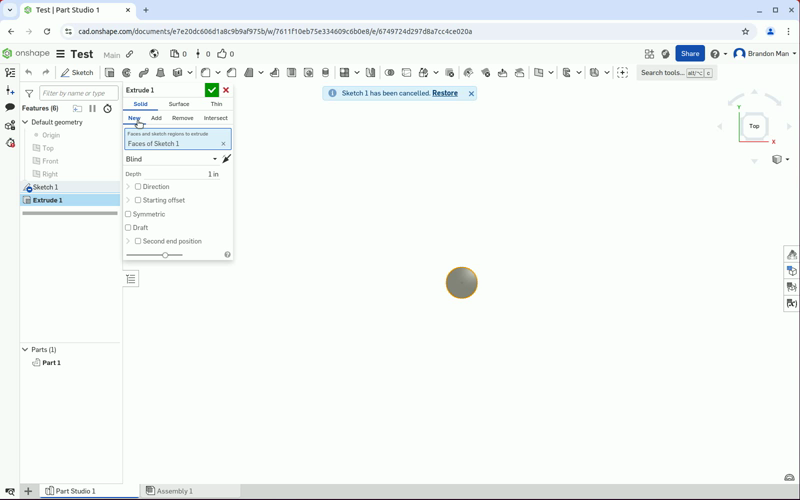
key(tab, 4)
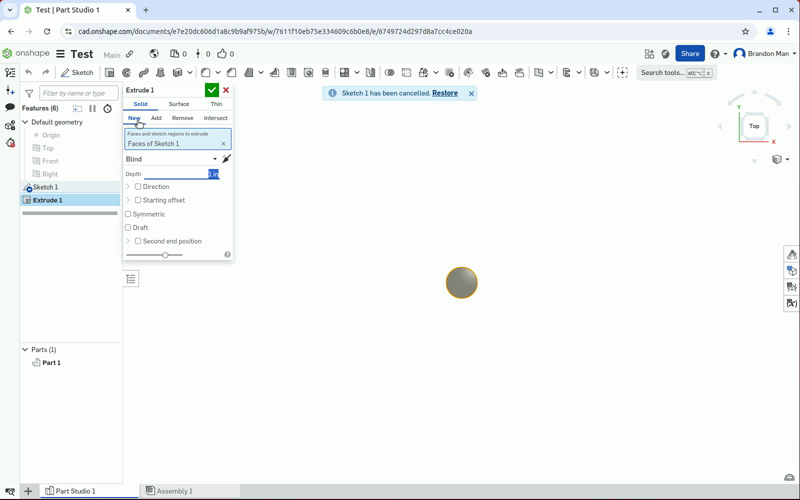
text(18.535)
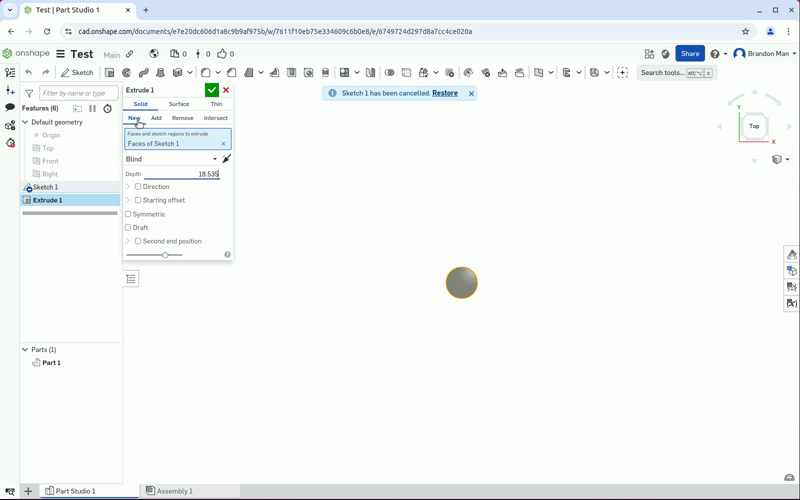
key(enter)
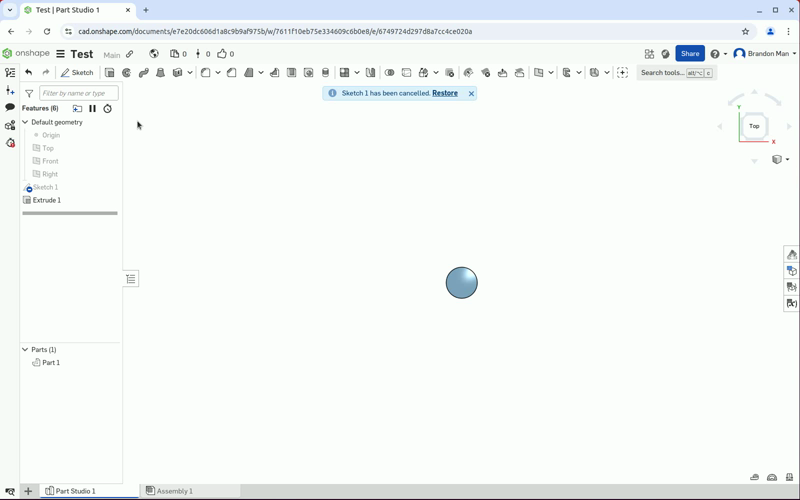
key(shift+h)
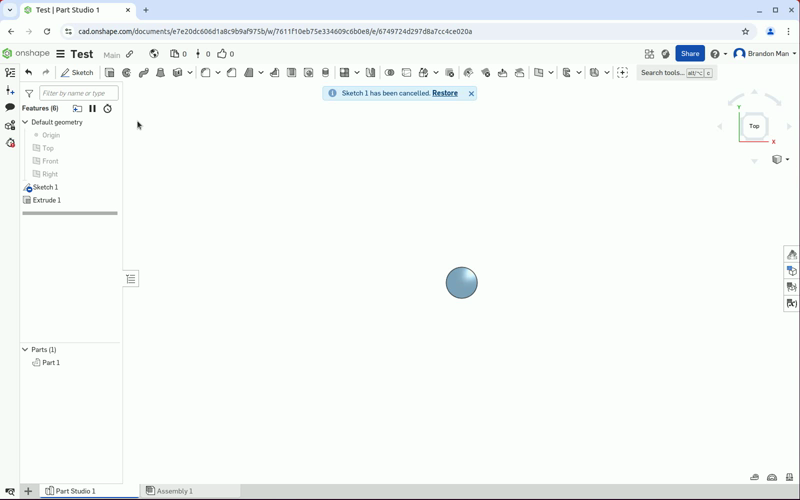
key(shift+h)
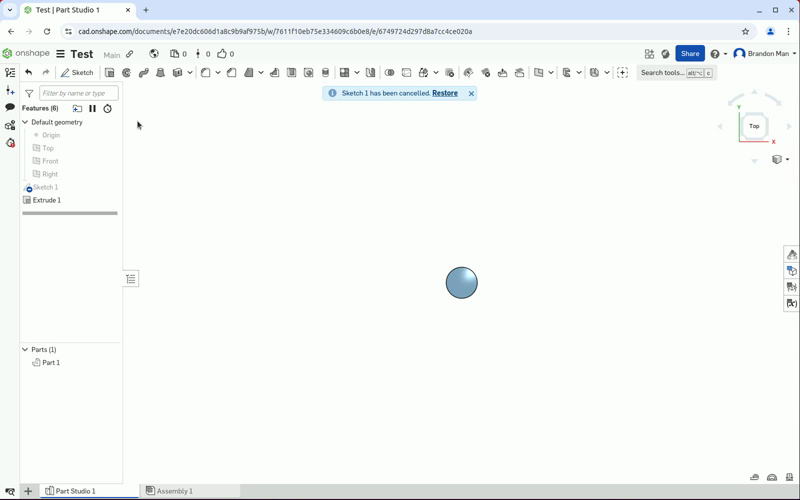
mouse_move(73, 189)
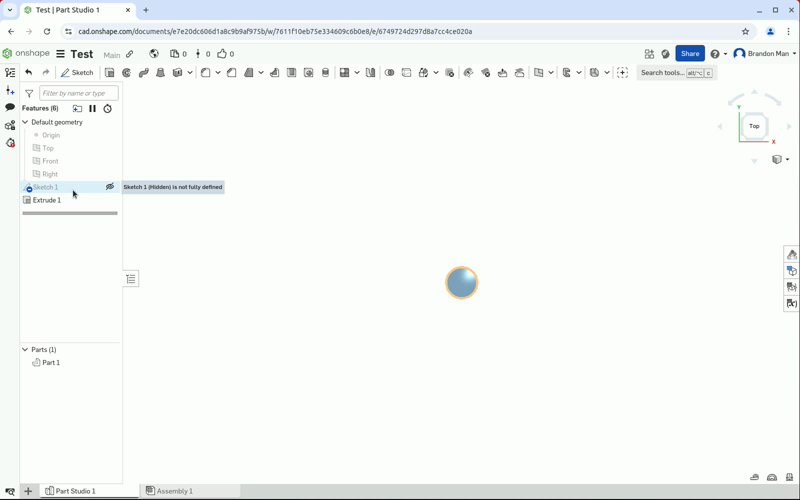
click(73, 189)
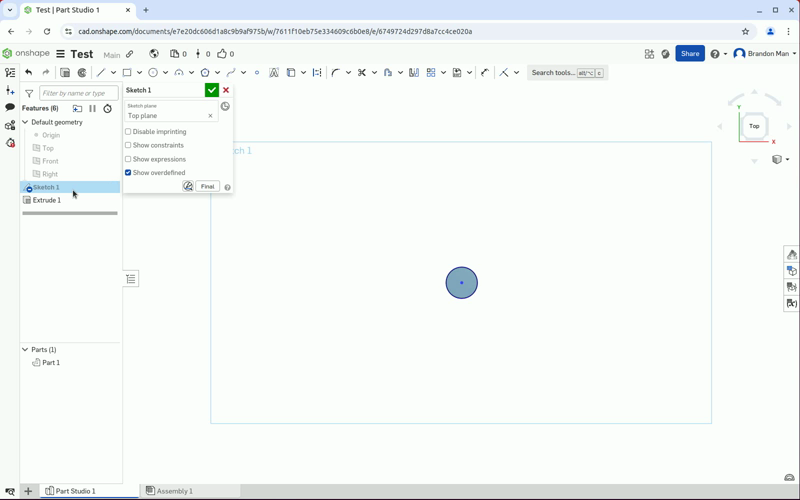
mouse_move(229, 92)
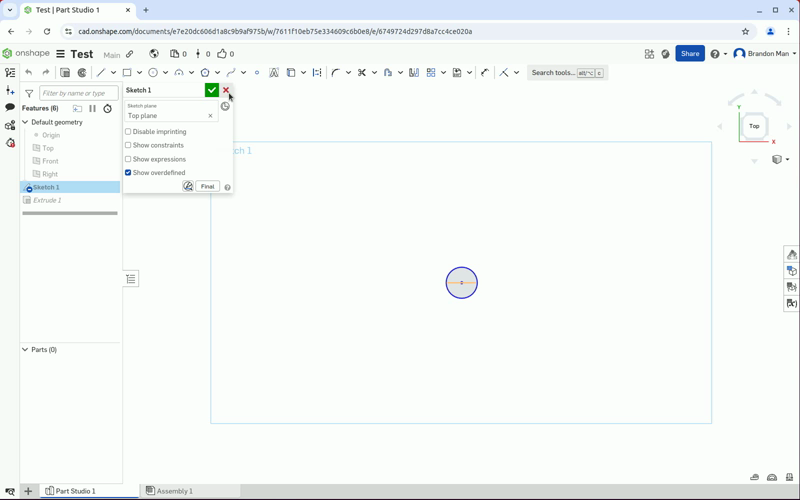
click(229, 92)
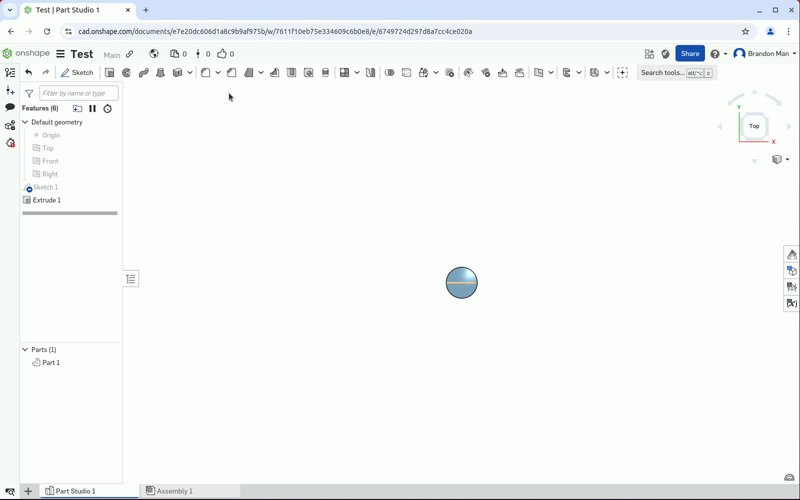
mouse_move(541, 75)
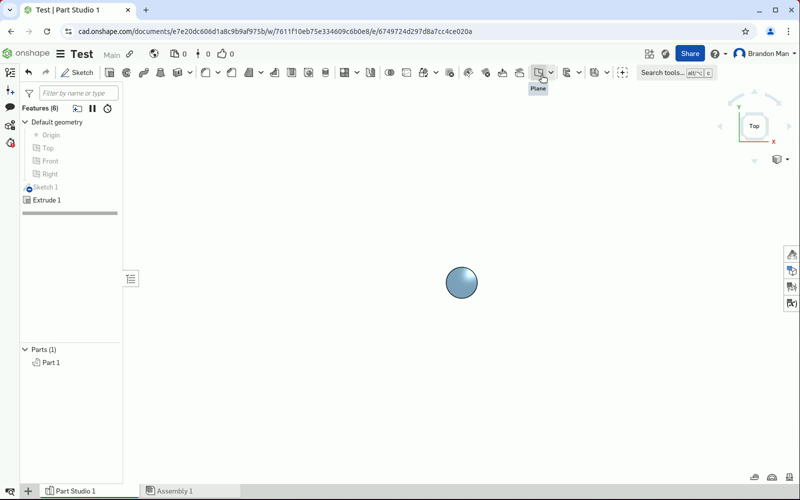
click(541, 75)
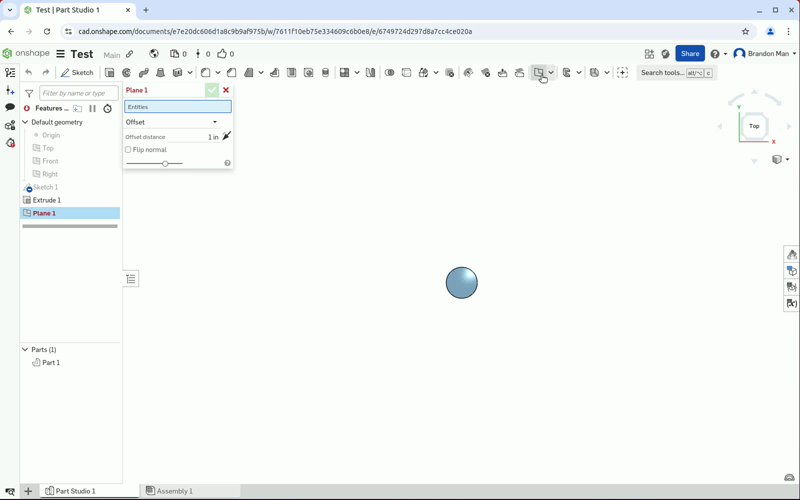
mouse_move(73, 150)
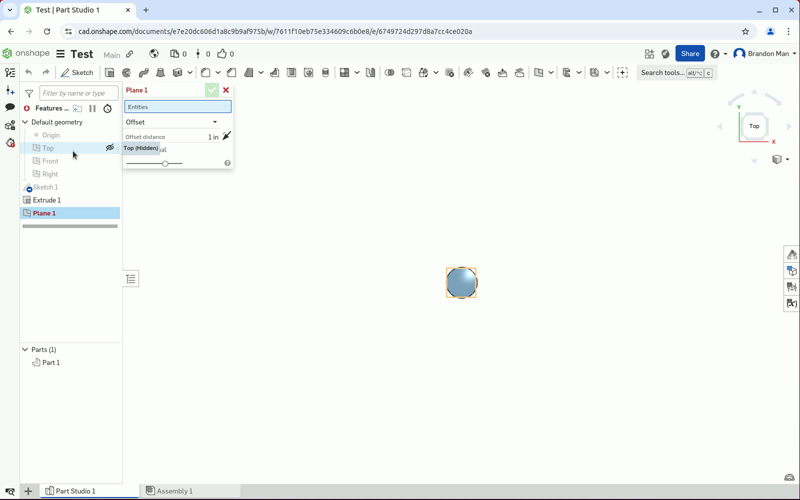
click(73, 150)
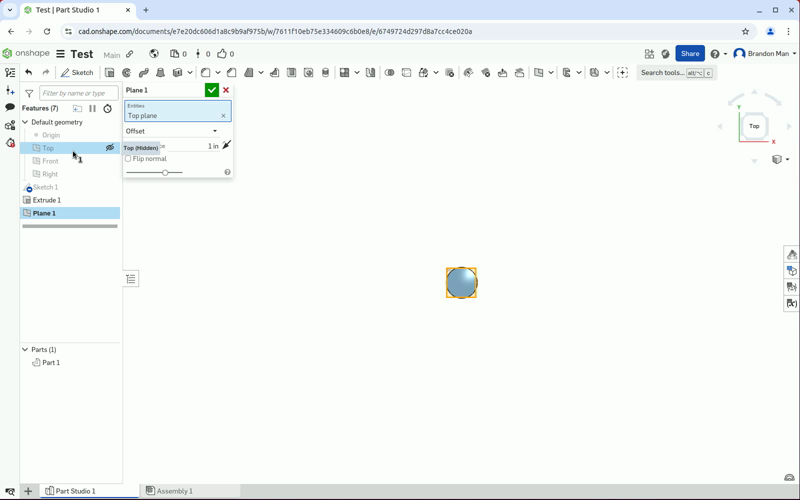
key(tab, 2)
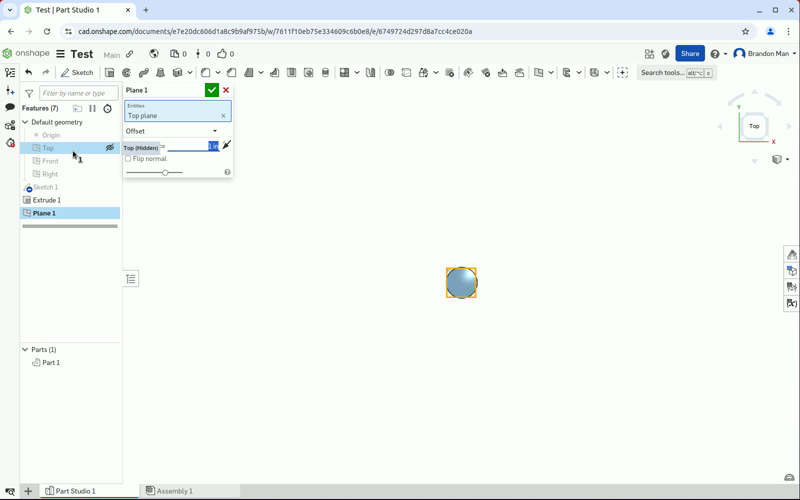
text(18.548)
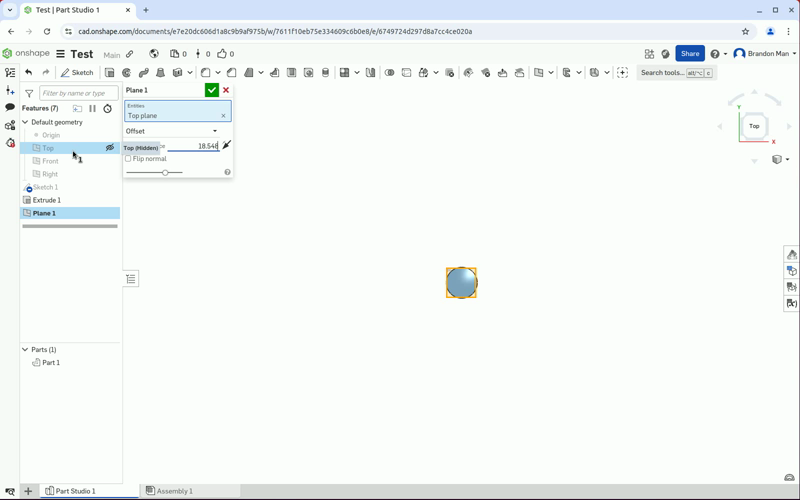
key(enter, 2)
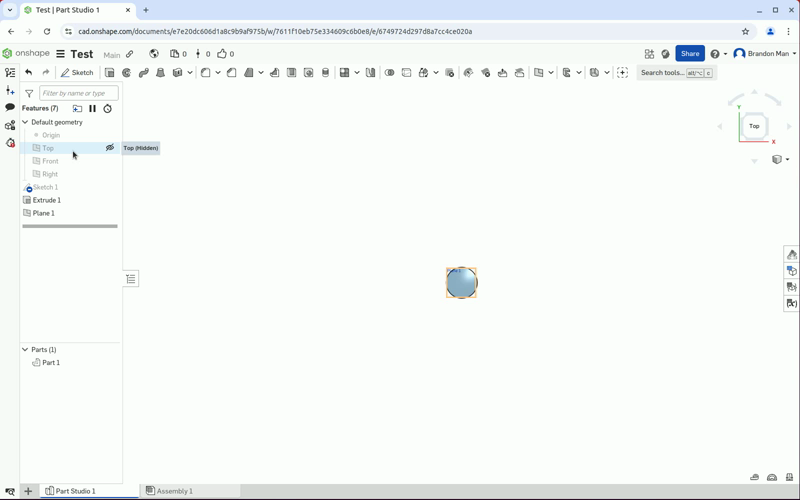
key(shift+s)
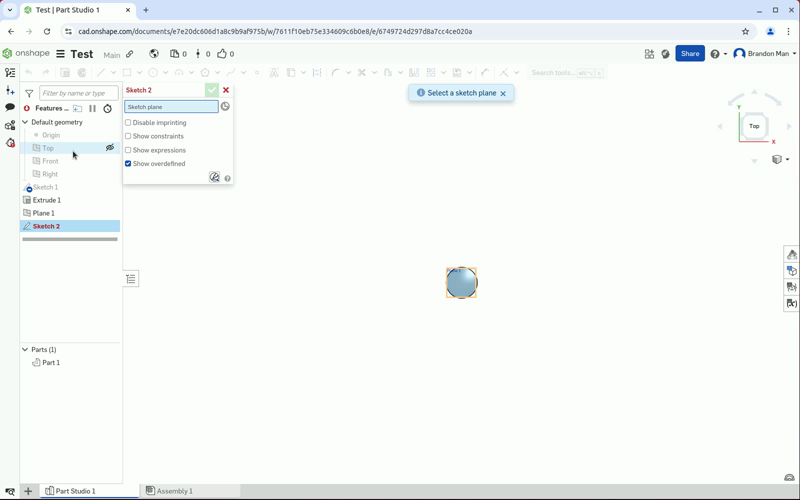
mouse_move(73, 215)
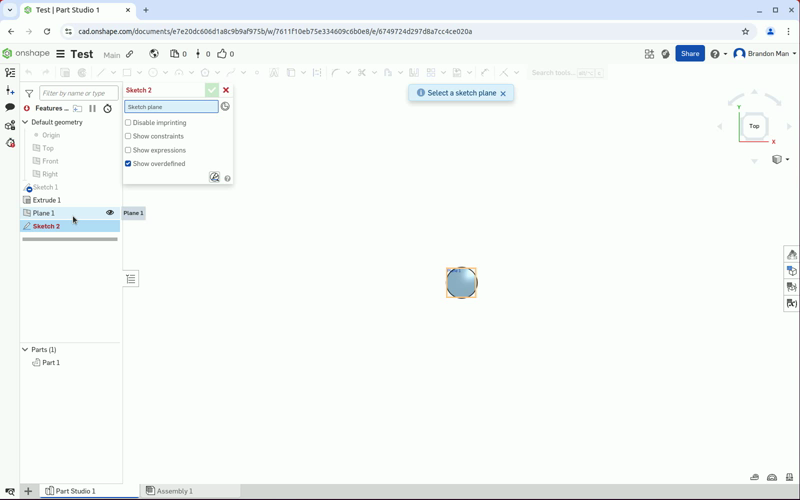
click(73, 215)
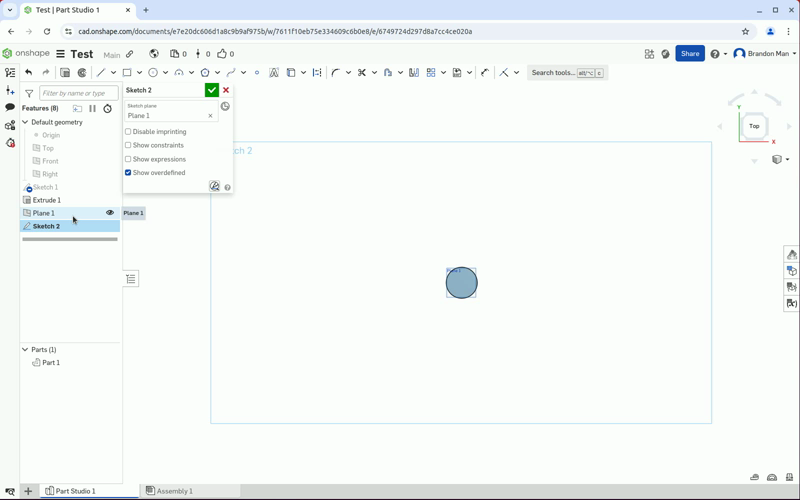
mouse_move(73, 352)
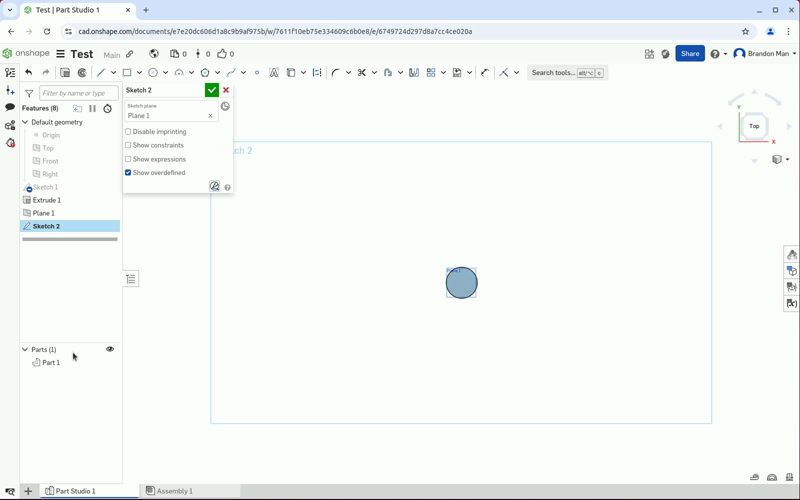
key(y)
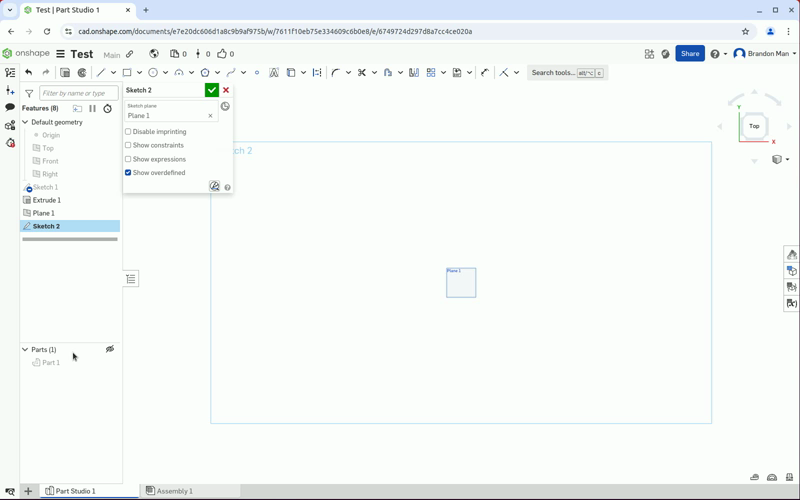
key(c)
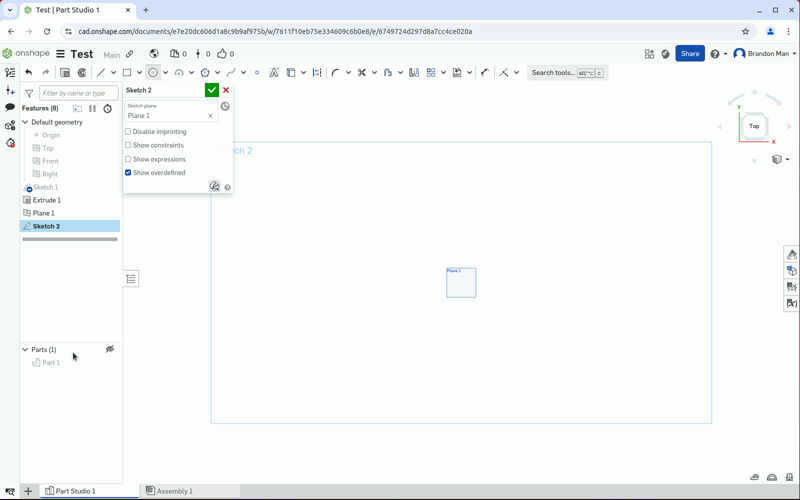
key_down(shift)
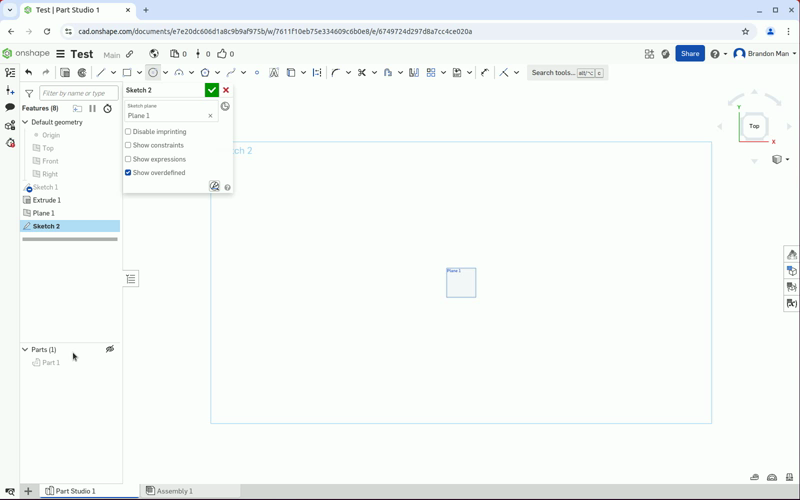
mouse_move(461, 282)
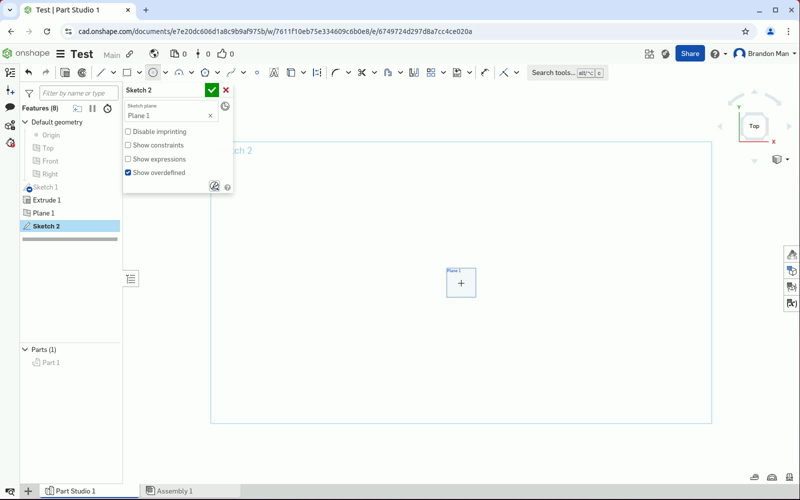
click(461, 282)
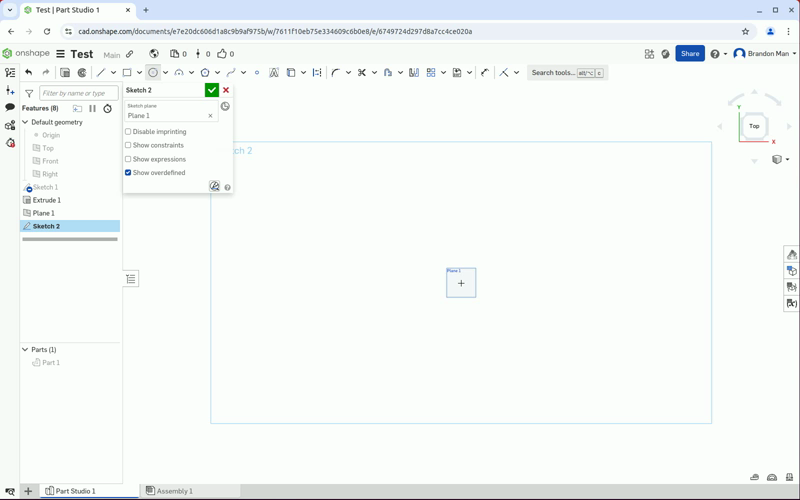
key_up(shift)
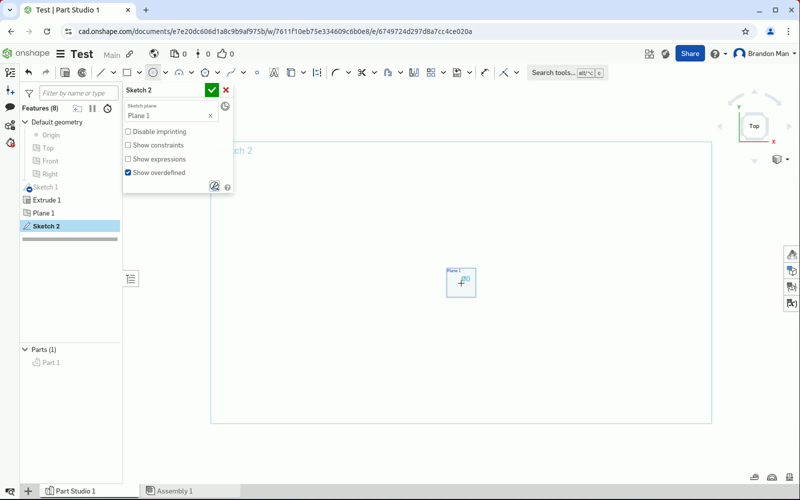
mouse_move(468, 282)
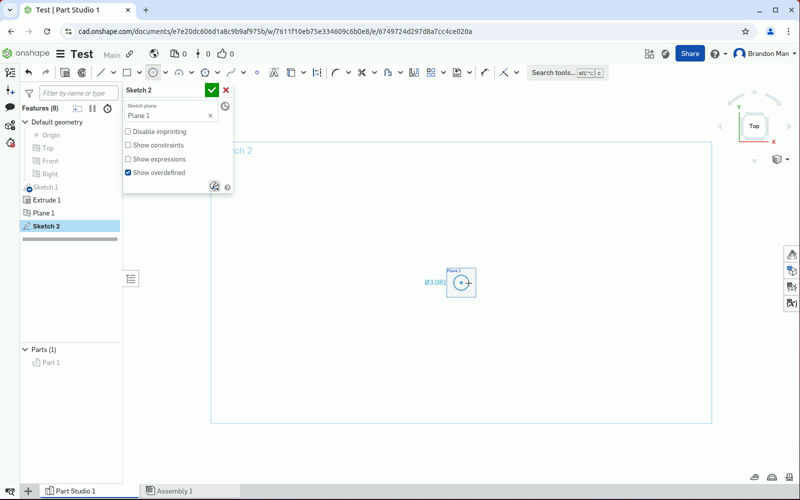
click(468, 282)
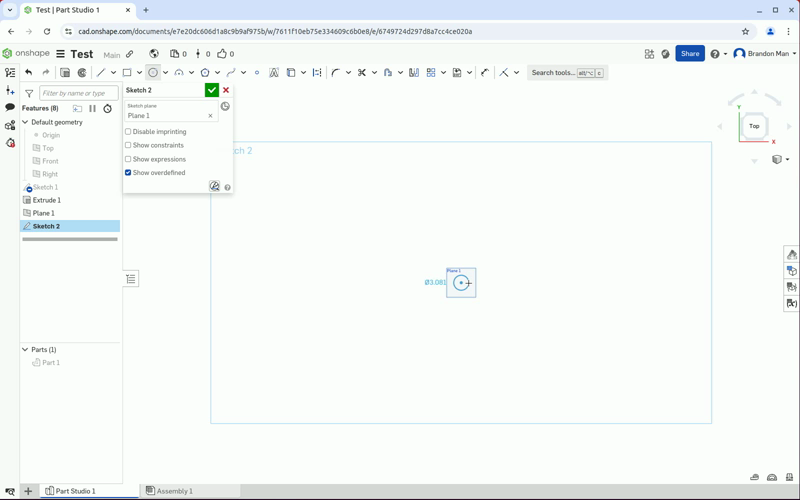
key(esc)
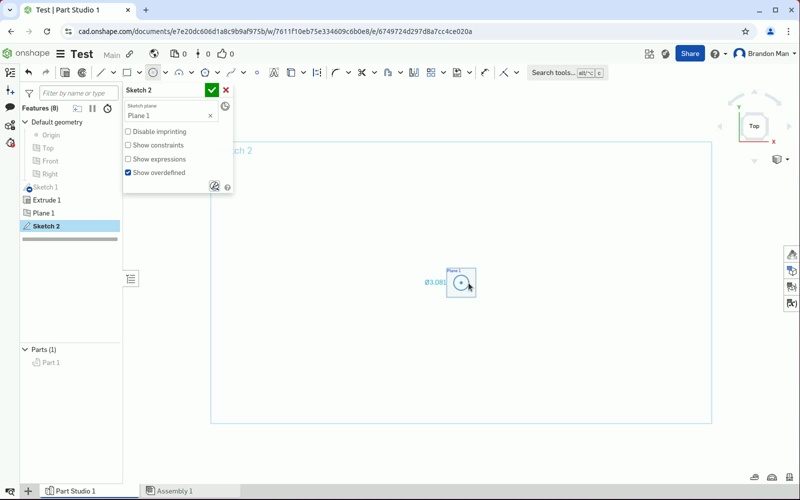
mouse_move(457, 284)
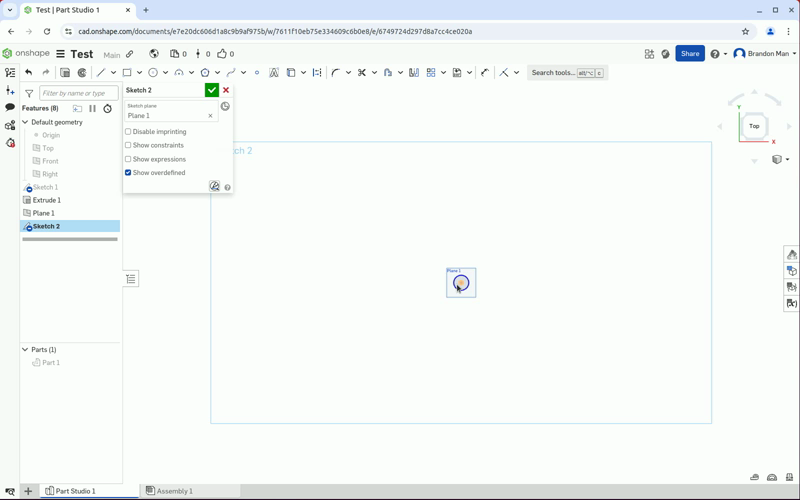
scroll(6)
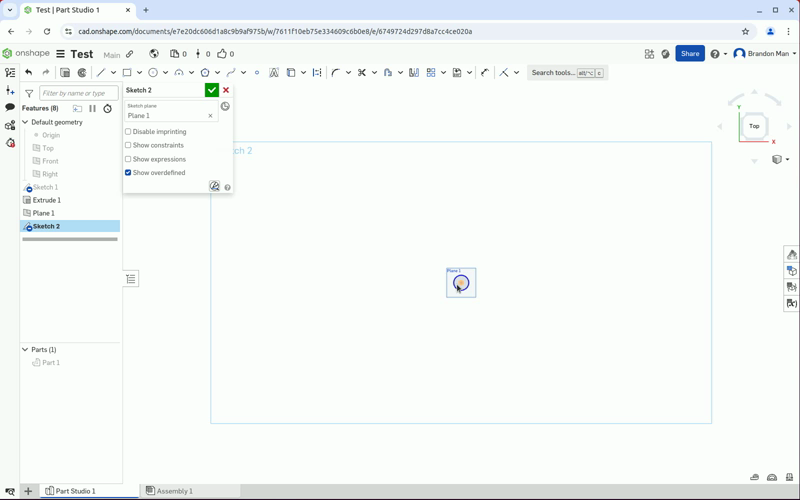
scroll(6)
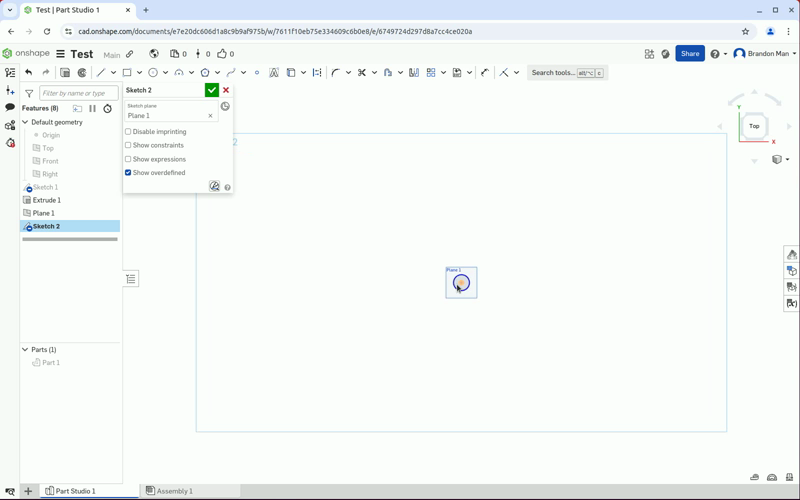
scroll(6)
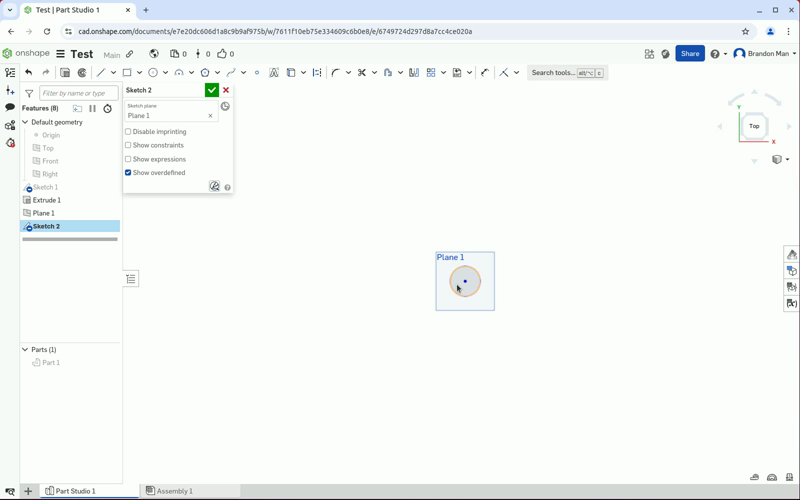
scroll(6)
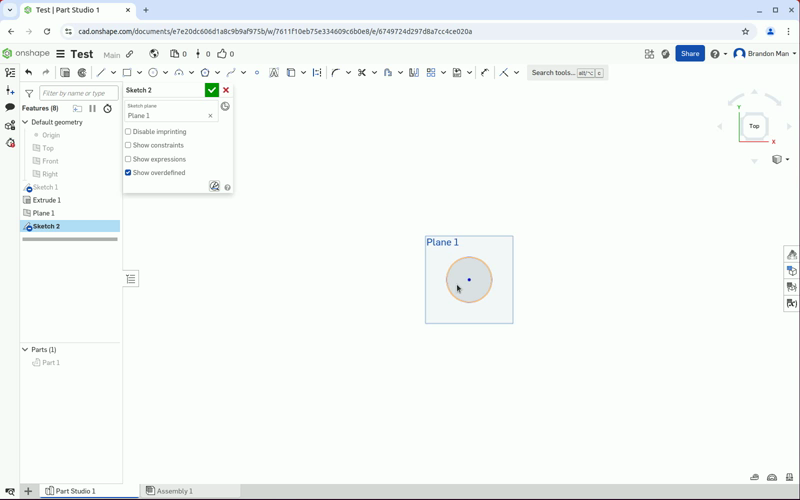
scroll(6)
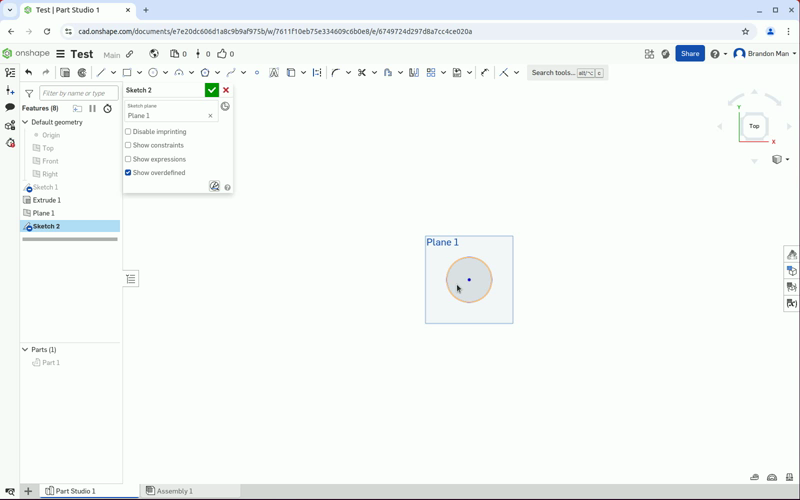
scroll(6)
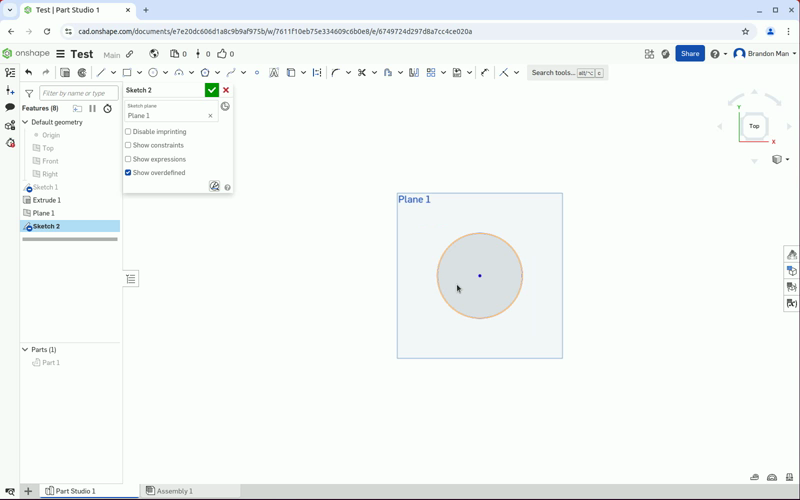
scroll(6)
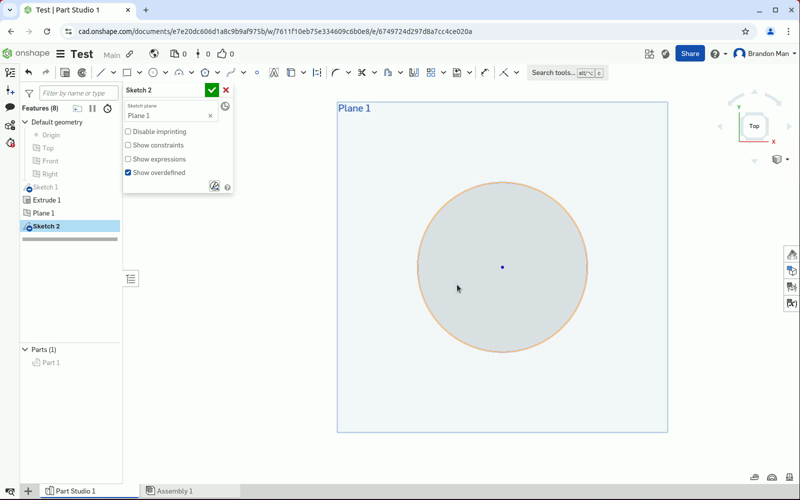
click(457, 284)
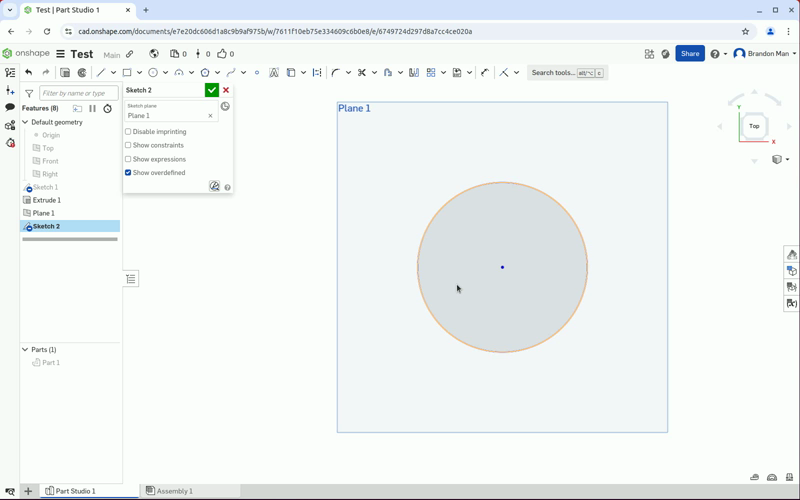
scroll(-6)
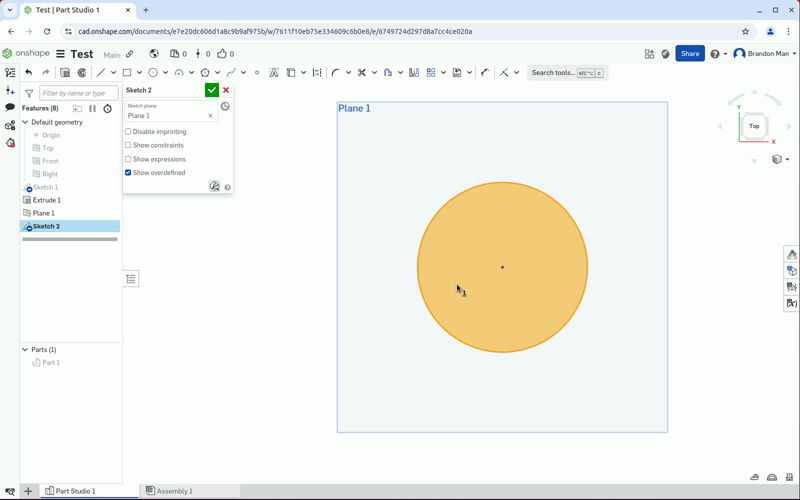
scroll(-6)
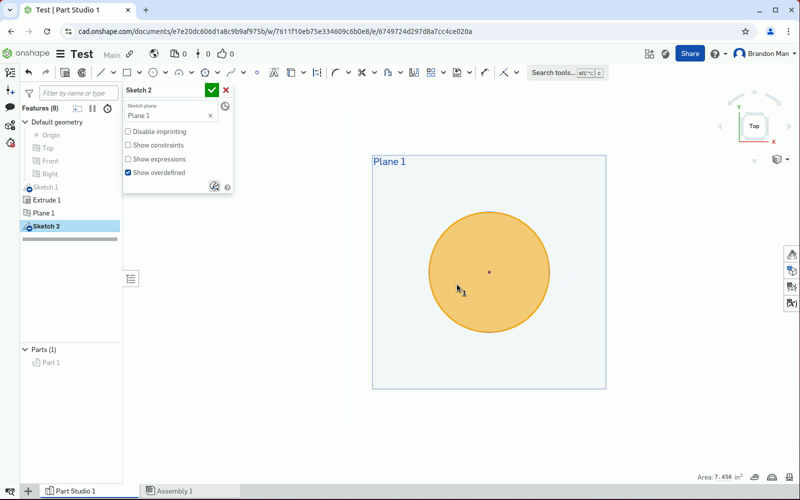
scroll(-6)
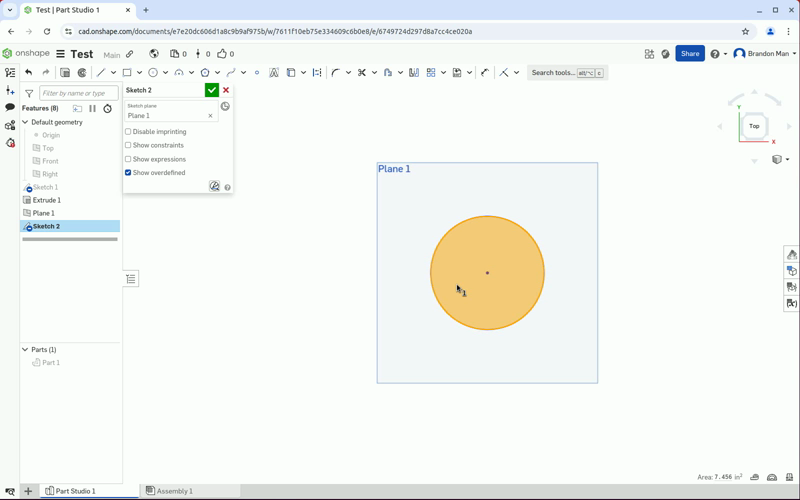
scroll(-6)
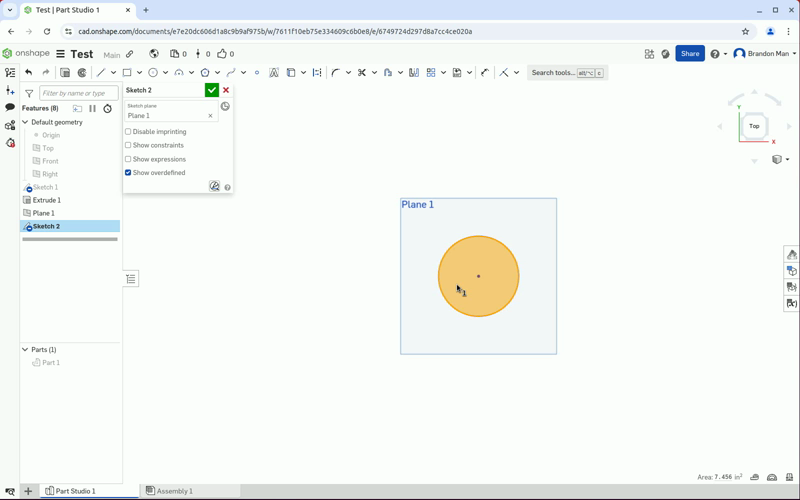
scroll(-6)
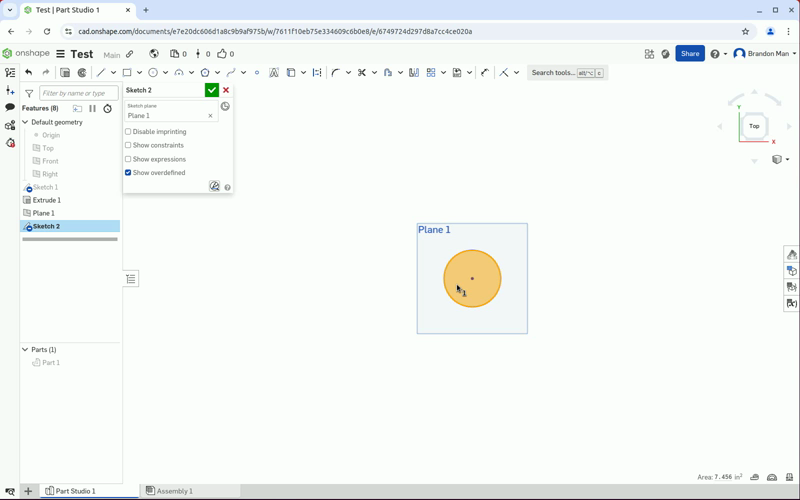
scroll(-6)
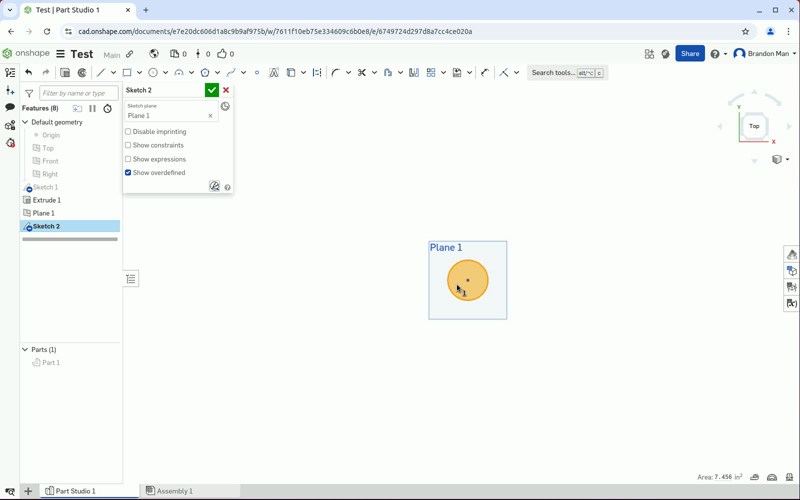
scroll(-6)
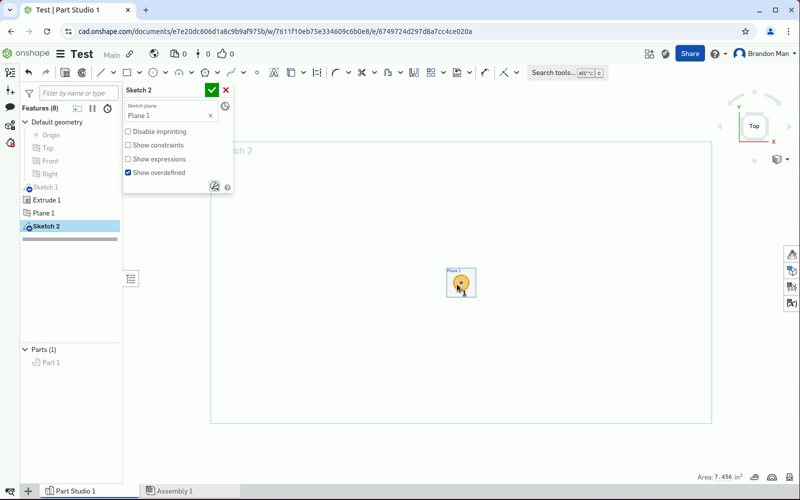
mouse_move(73, 352)
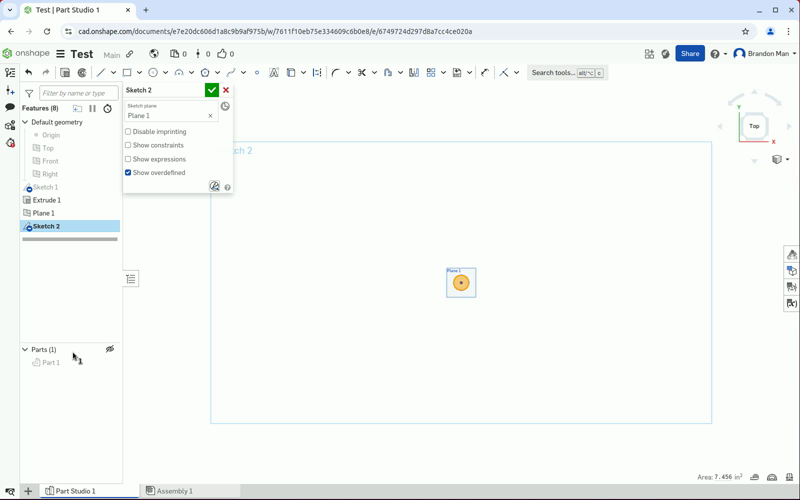
key(shift+y)
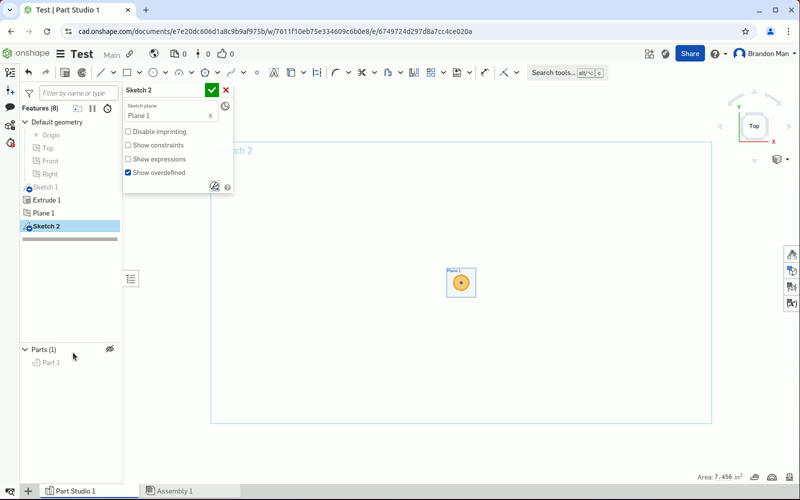
key(shift+e)
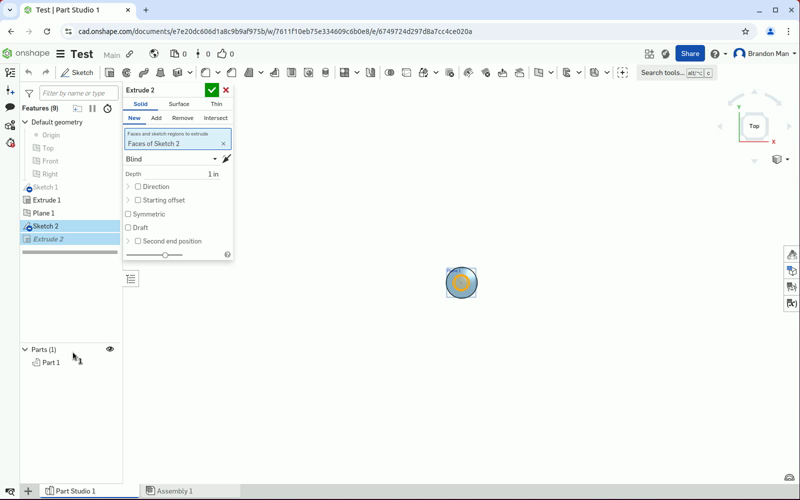
mouse_move(143, 106)
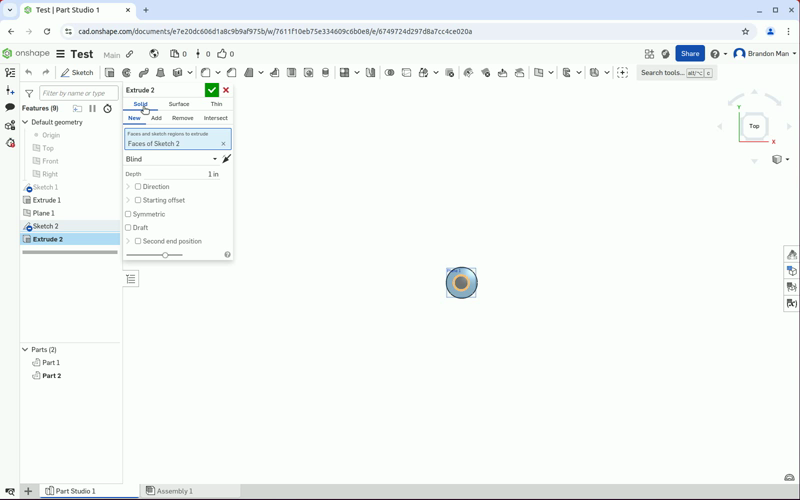
click(143, 106)
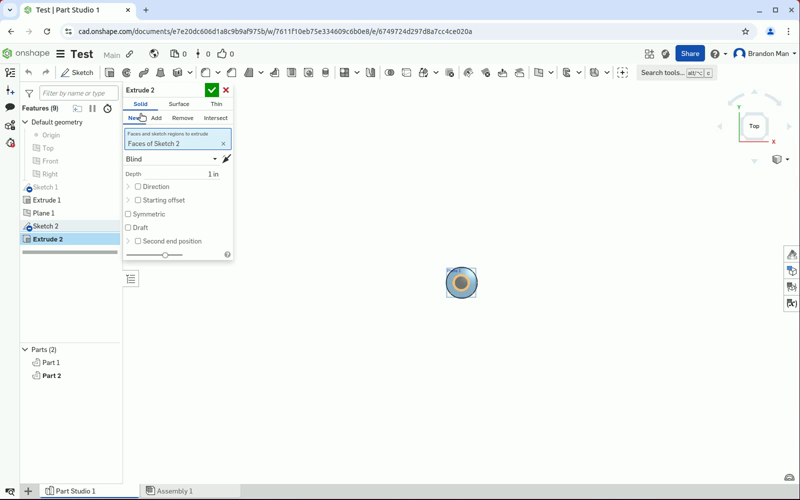
mouse_move(137, 120)
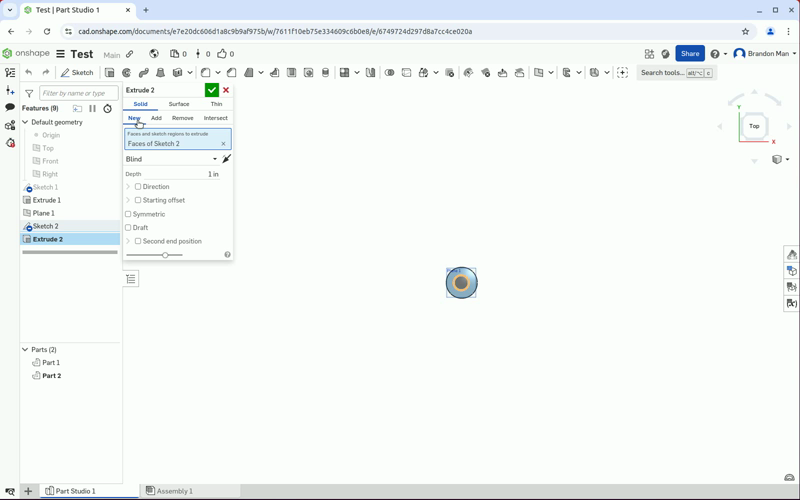
click(137, 120)
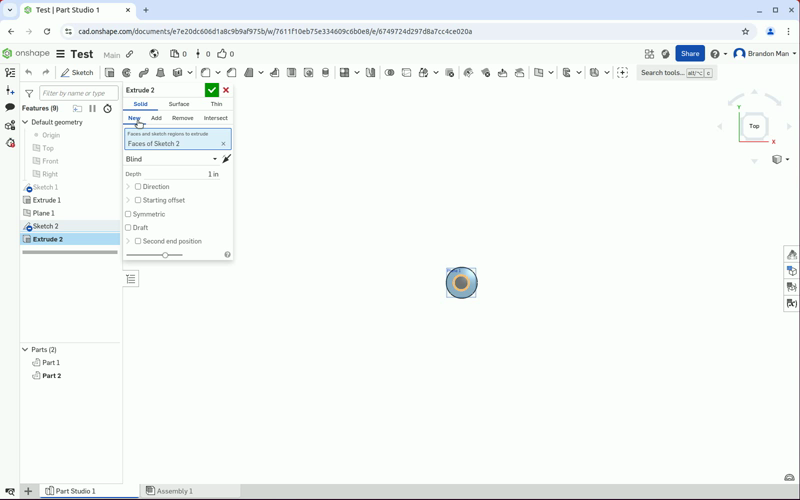
key(tab, 4)
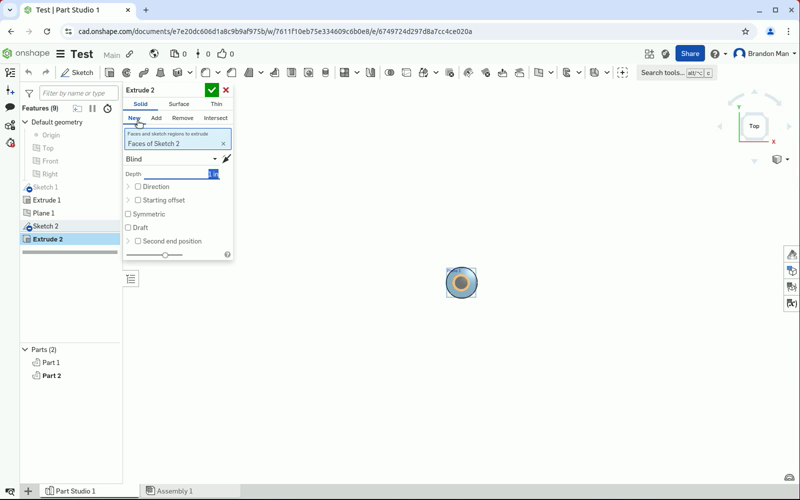
text(4.574)
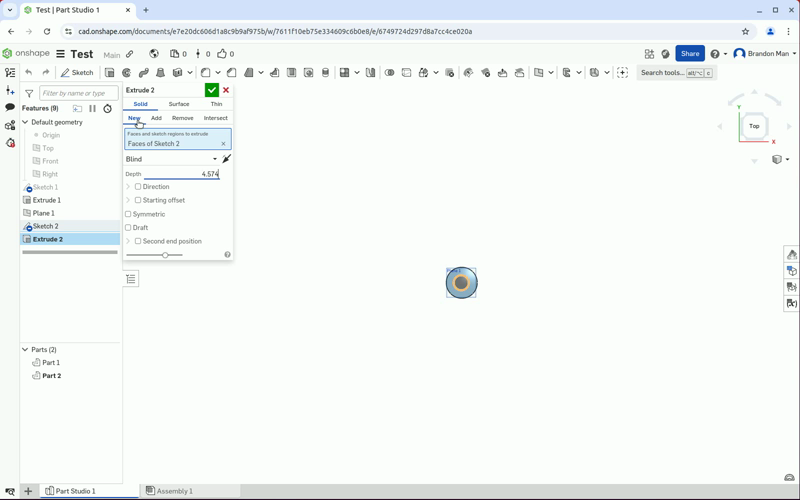
key(enter)
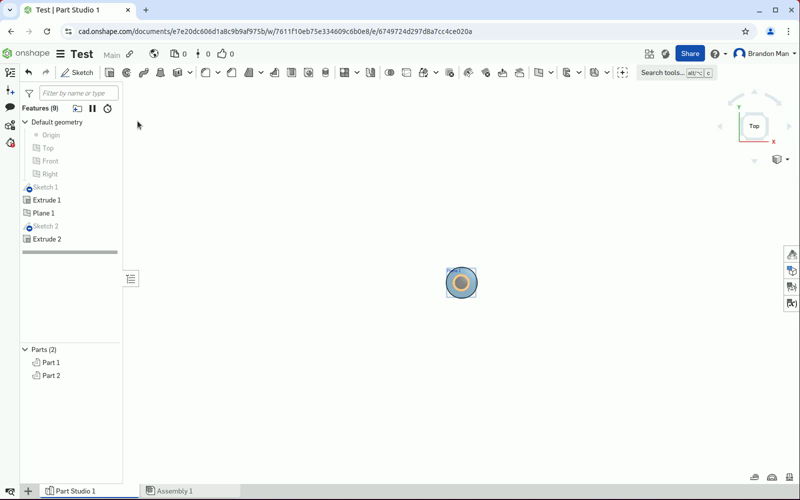
key(shift+h)
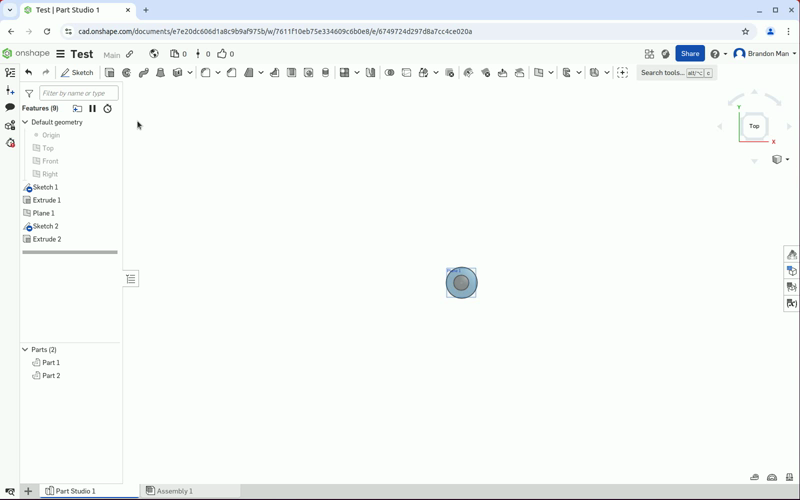
key(shift+h)
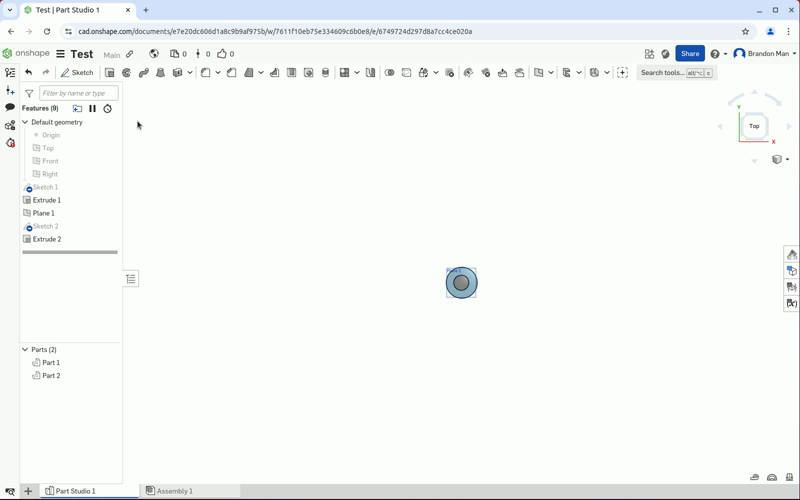
mouse_move(73, 189)
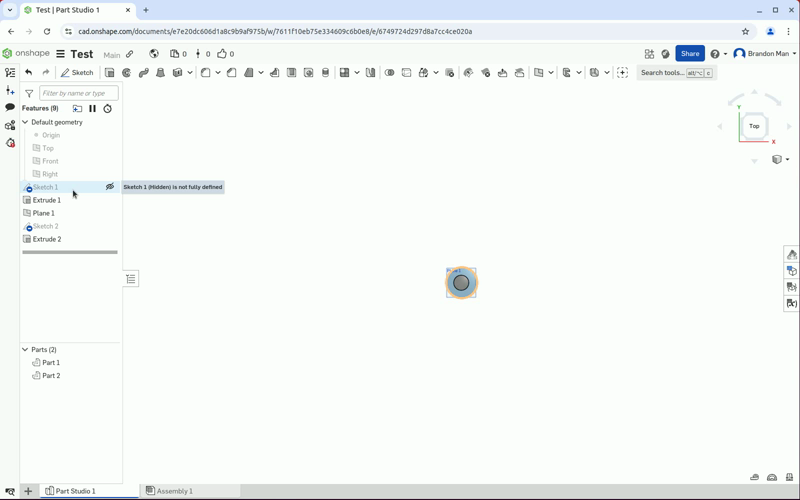
click(73, 189)
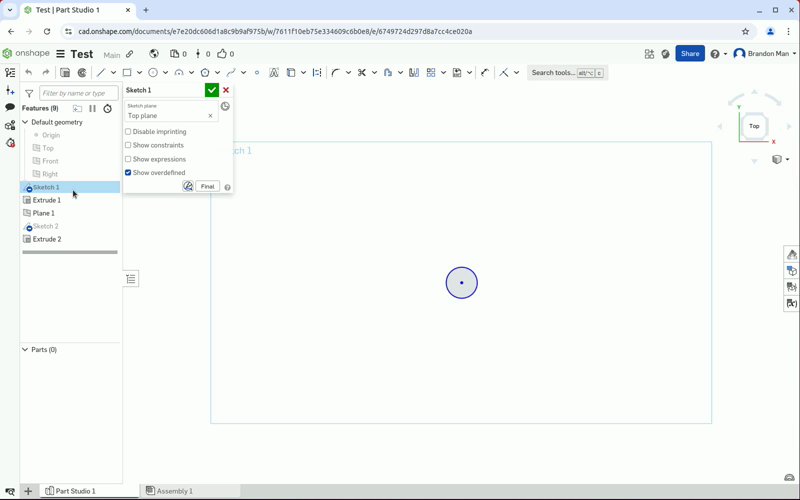
mouse_move(229, 92)
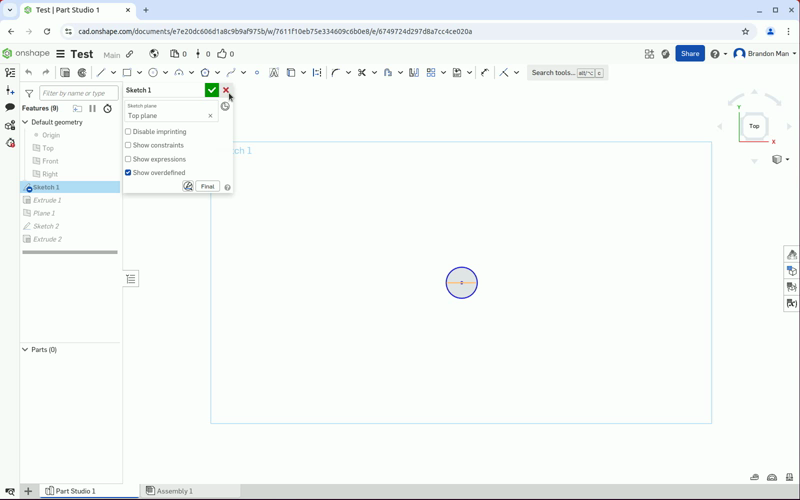
click(229, 92)
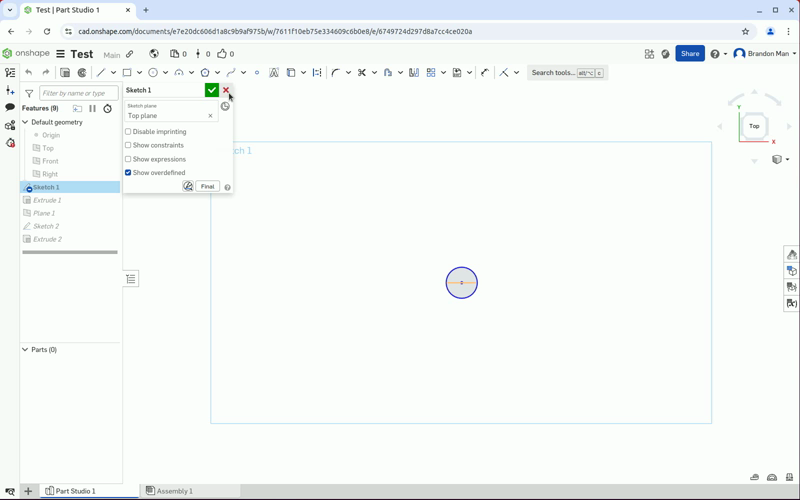
key(shift+s)
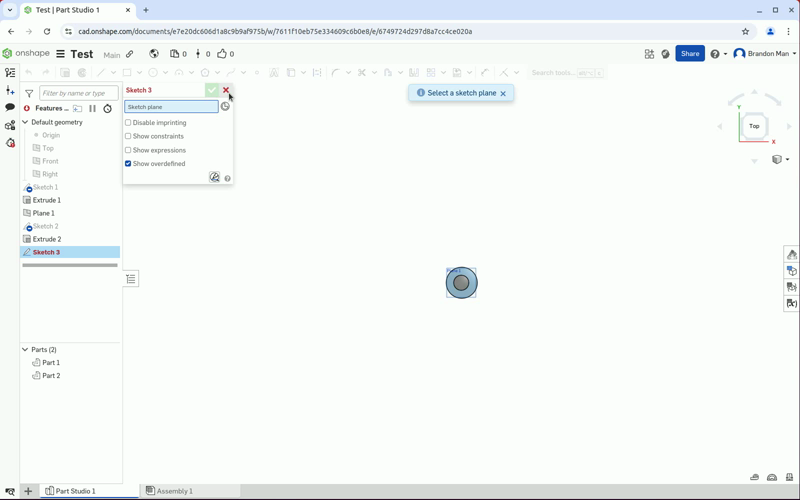
mouse_move(73, 215)
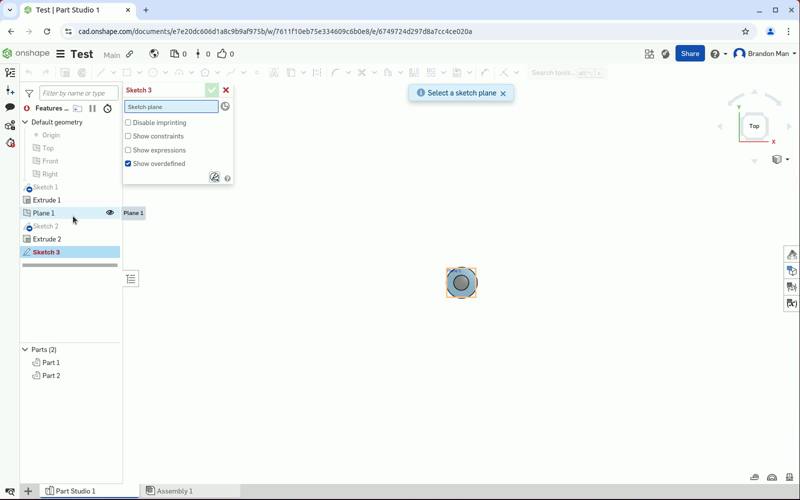
click(73, 215)
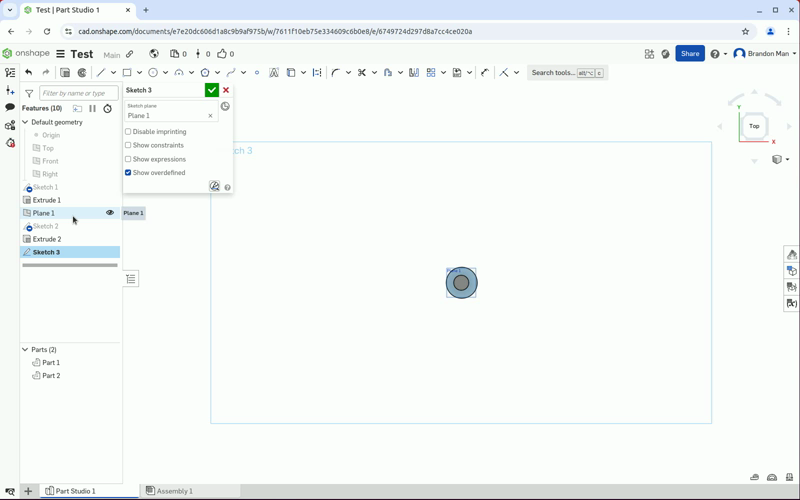
mouse_move(73, 352)
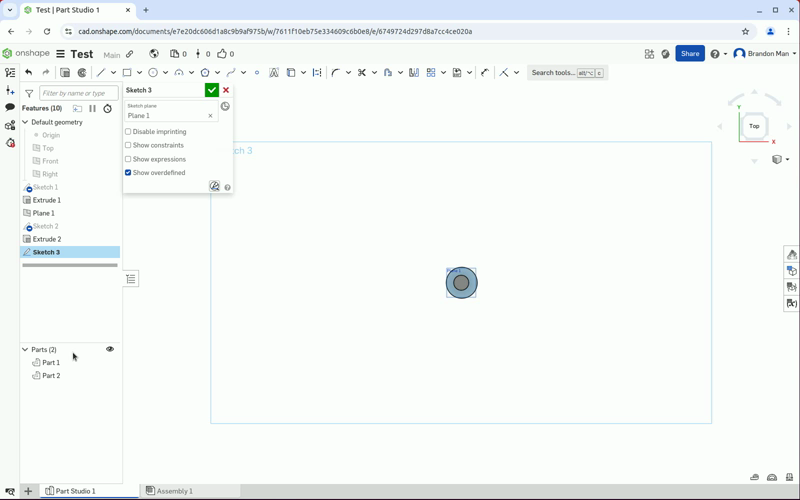
key(y)
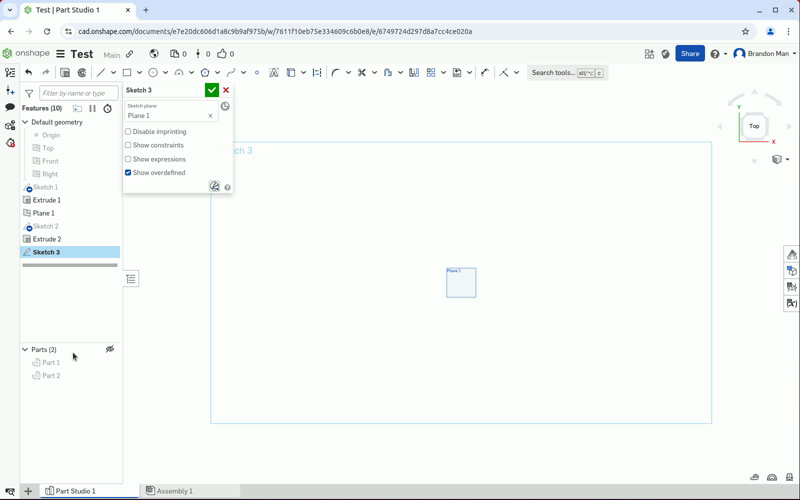
key(c)
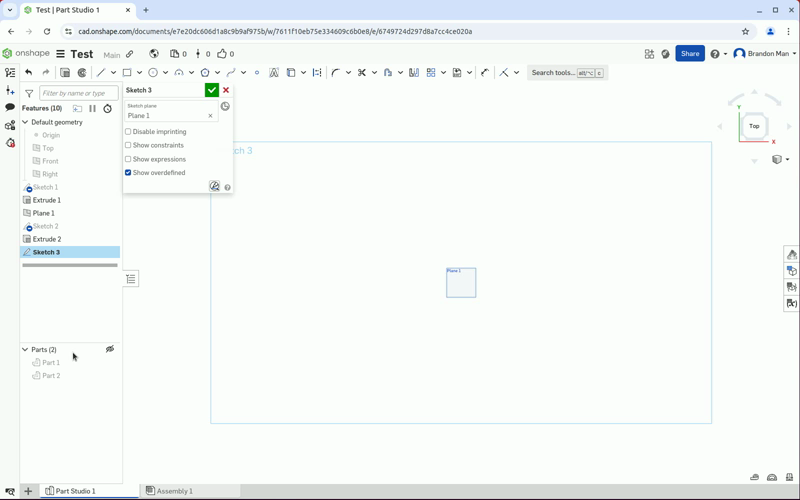
key_down(shift)
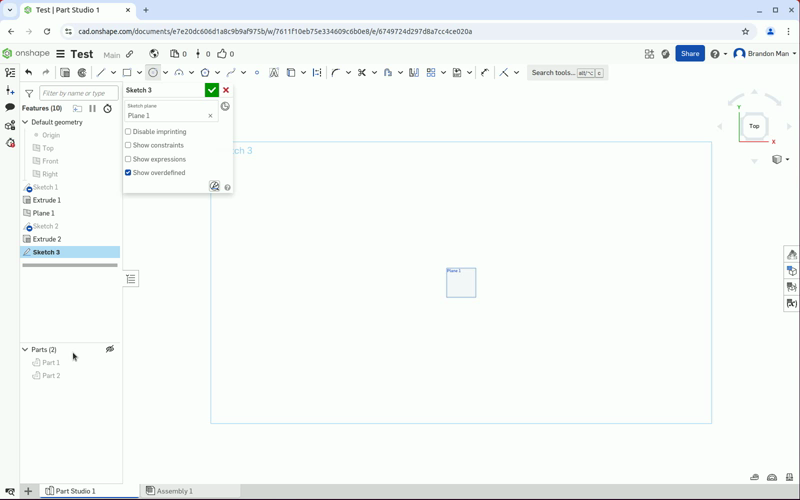
mouse_move(461, 282)
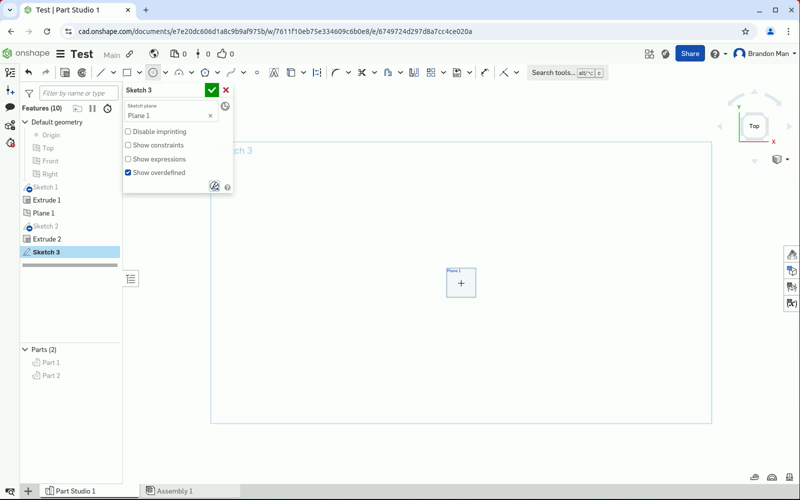
click(461, 282)
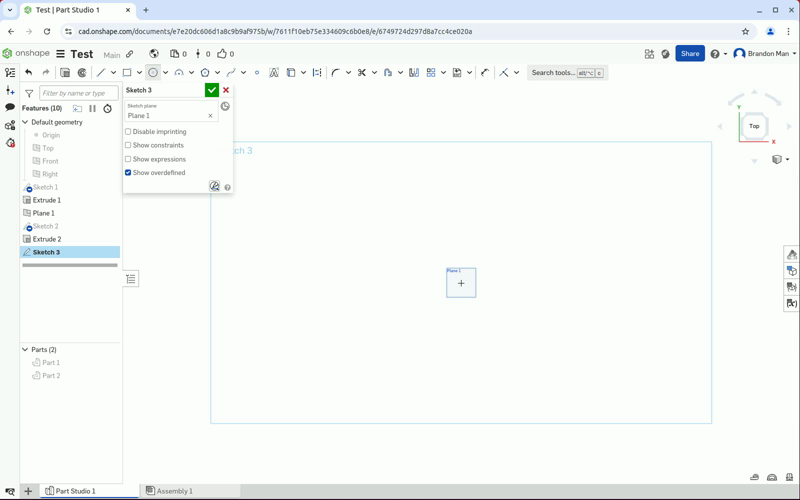
key_up(shift)
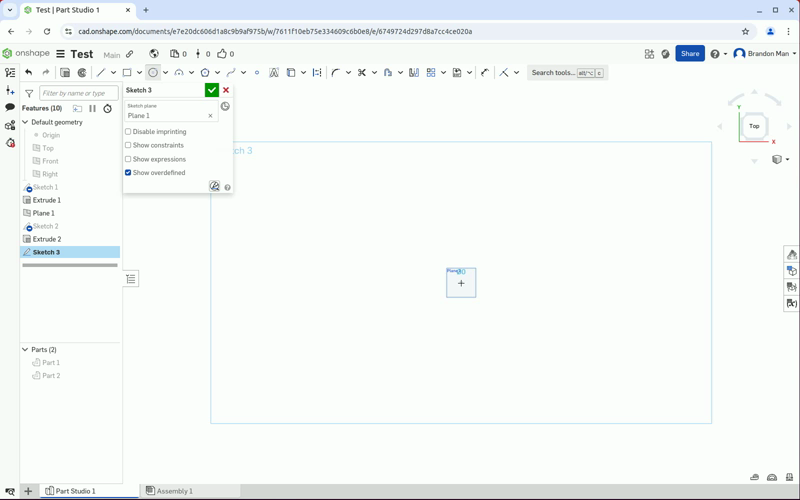
mouse_move(468, 282)
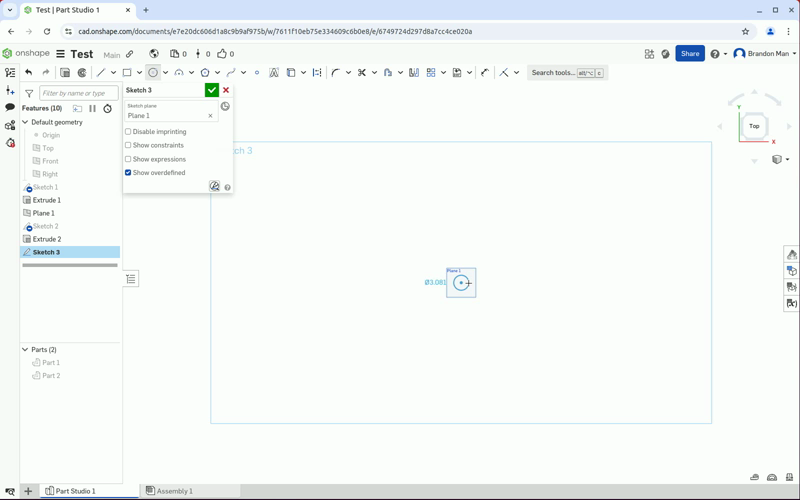
click(468, 282)
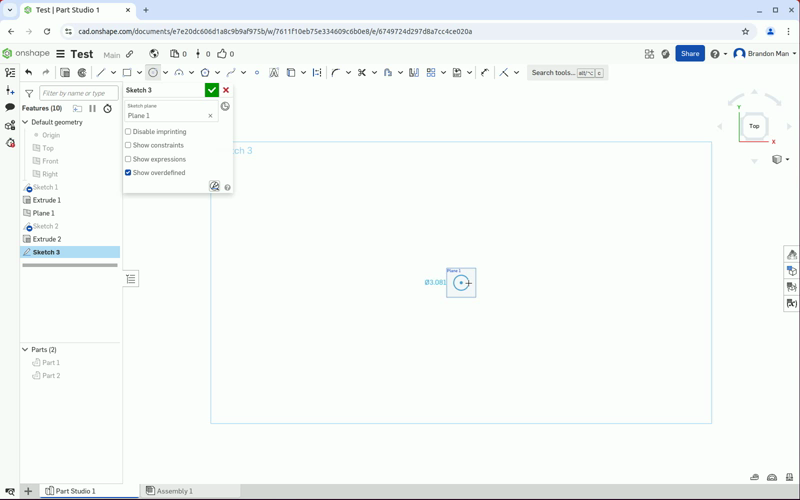
key(esc)
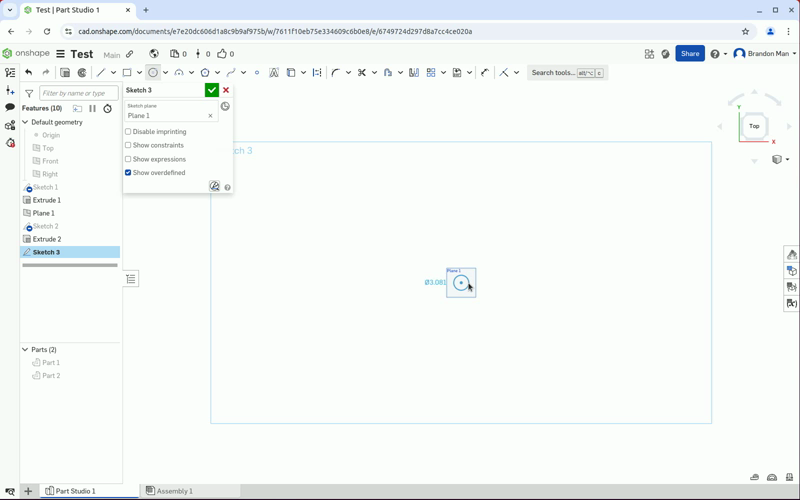
mouse_move(465, 288)
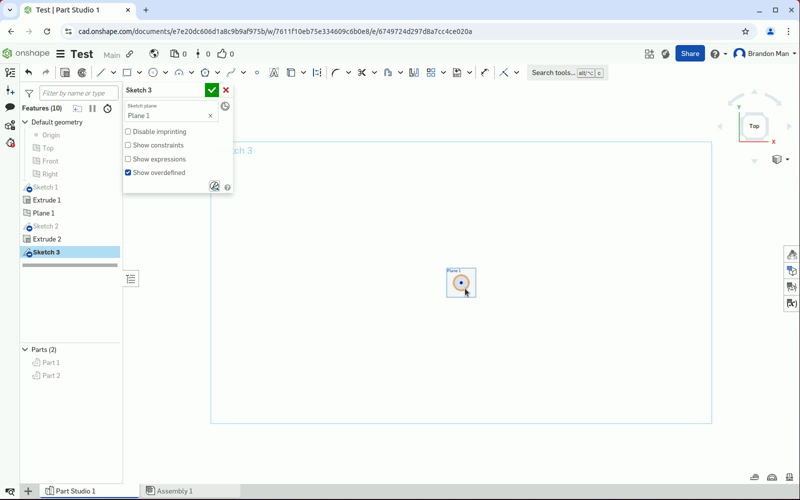
scroll(6)
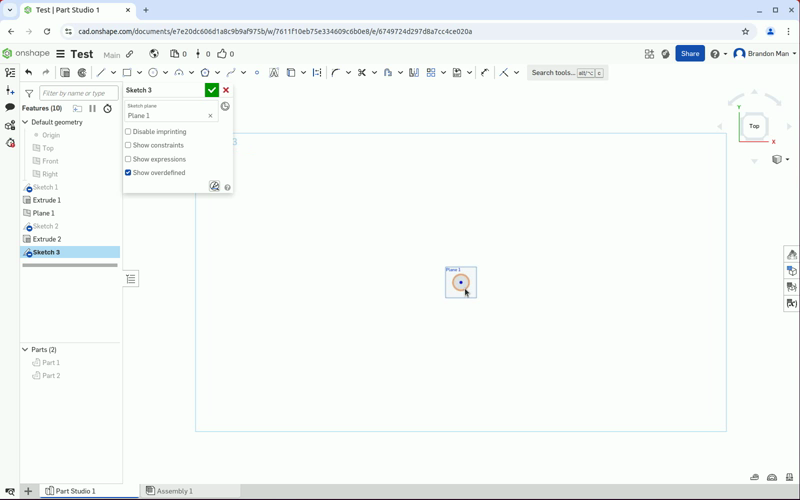
scroll(6)
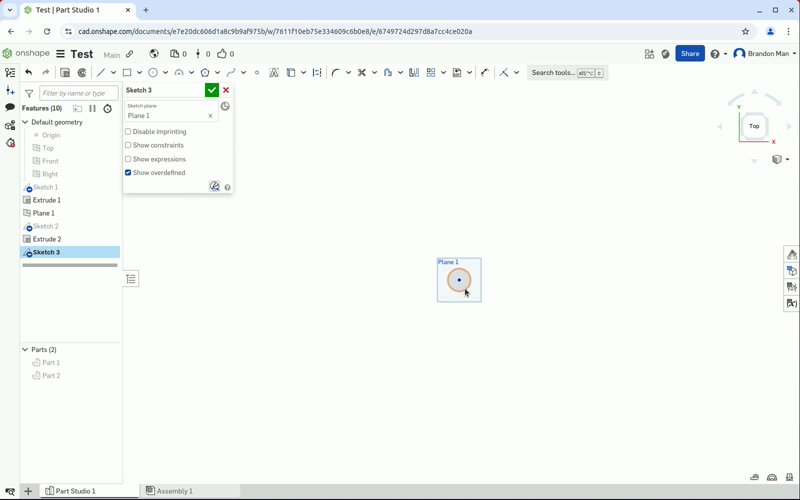
scroll(6)
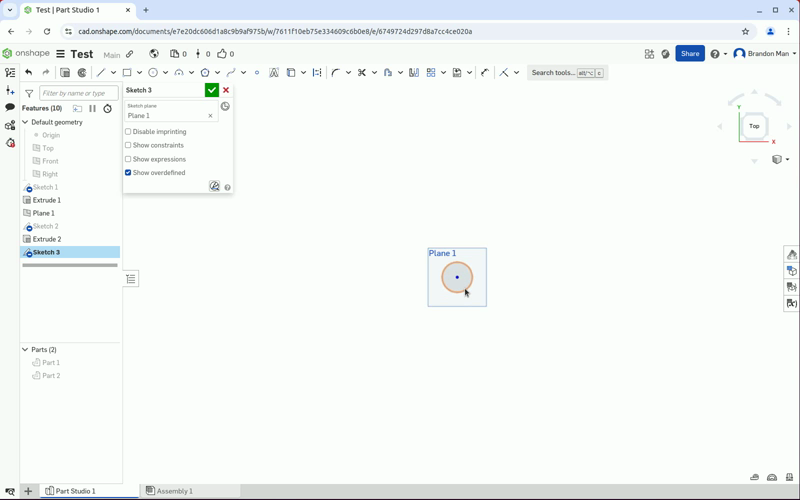
scroll(6)
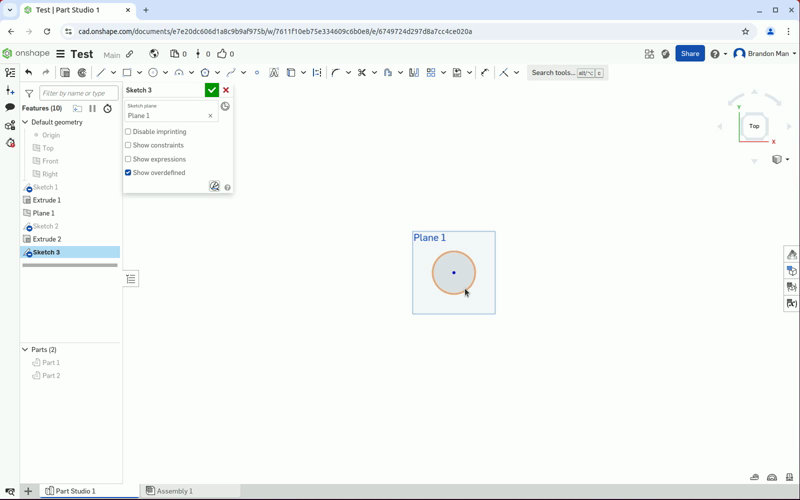
scroll(6)
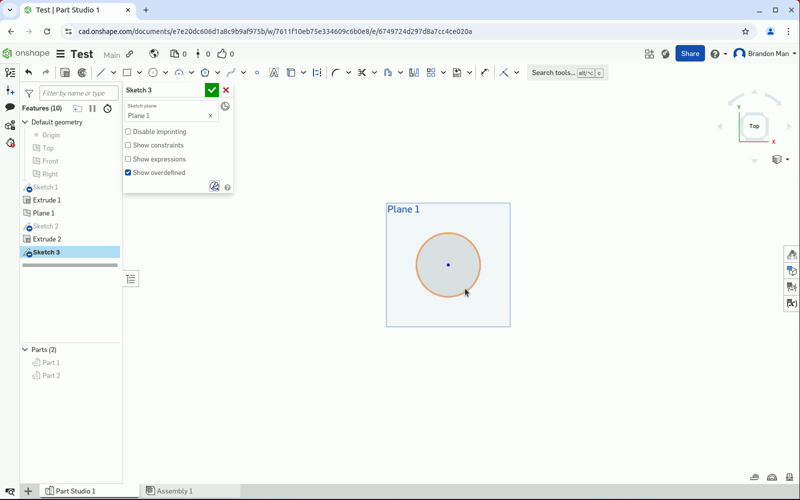
scroll(6)
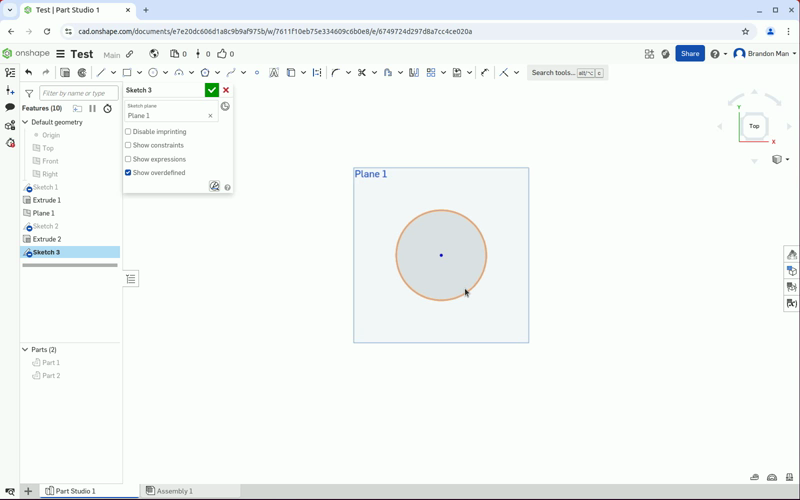
scroll(6)
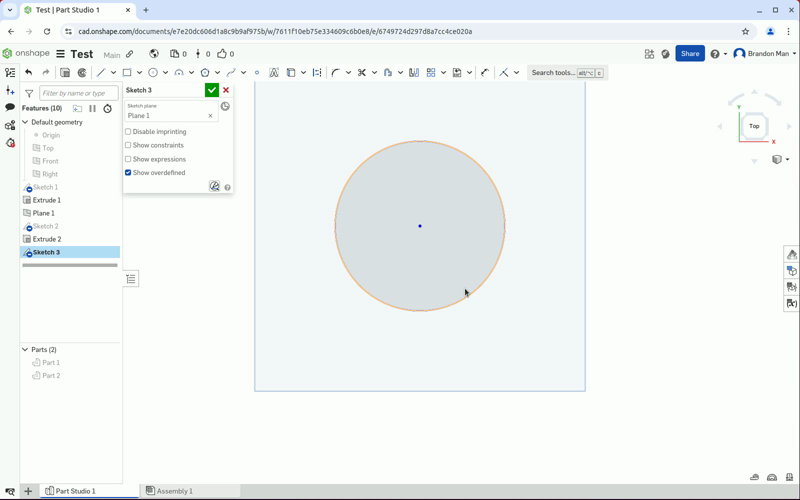
click(465, 288)
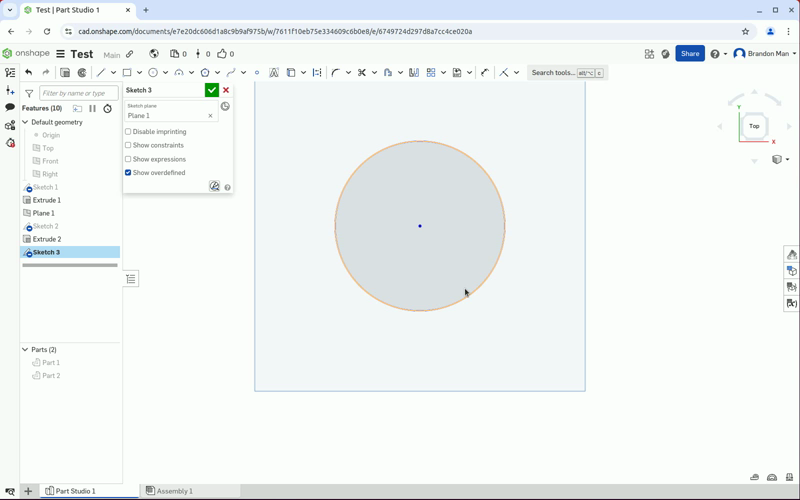
scroll(-6)
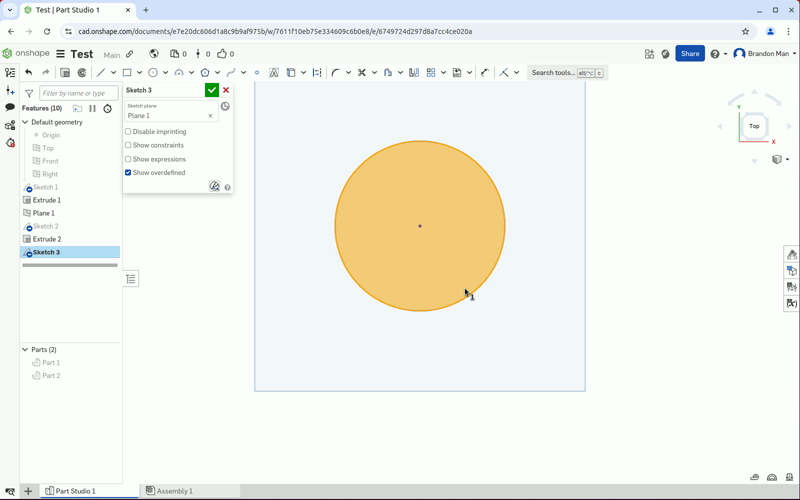
scroll(-6)
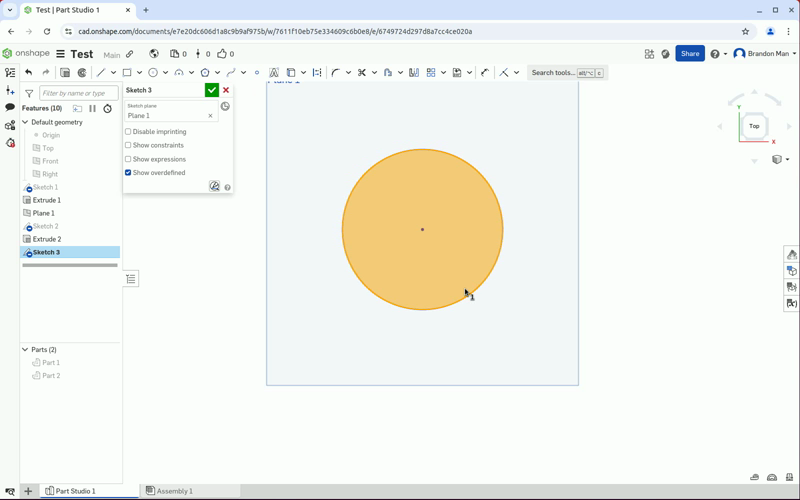
scroll(-6)
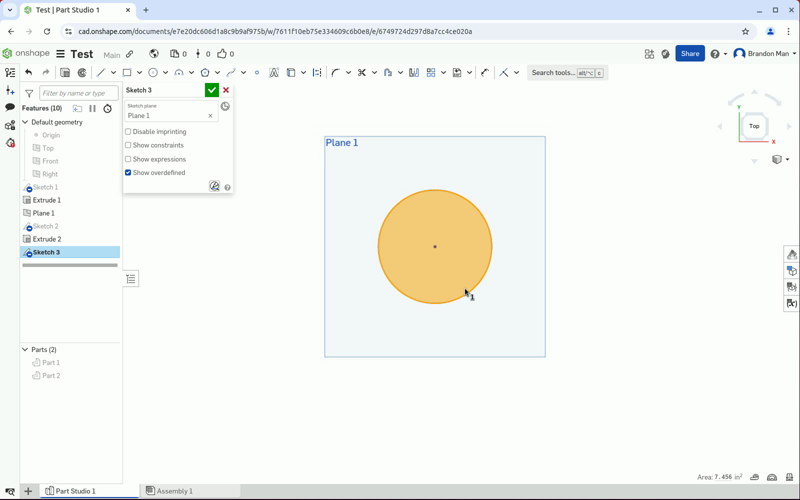
scroll(-6)
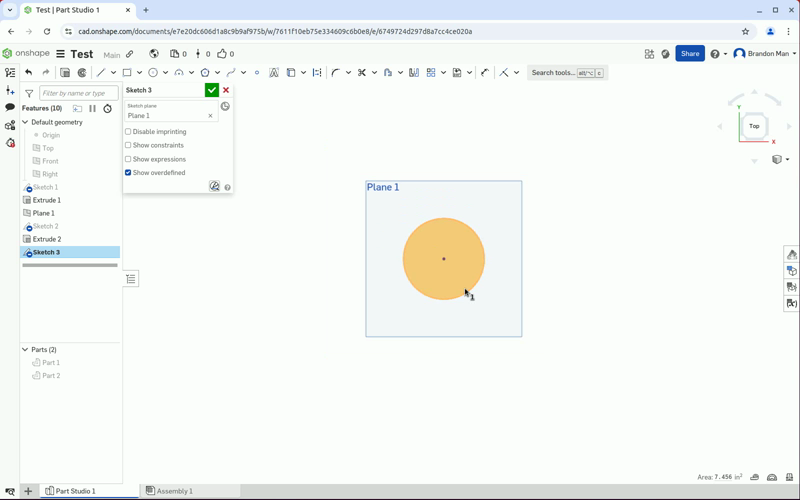
scroll(-6)
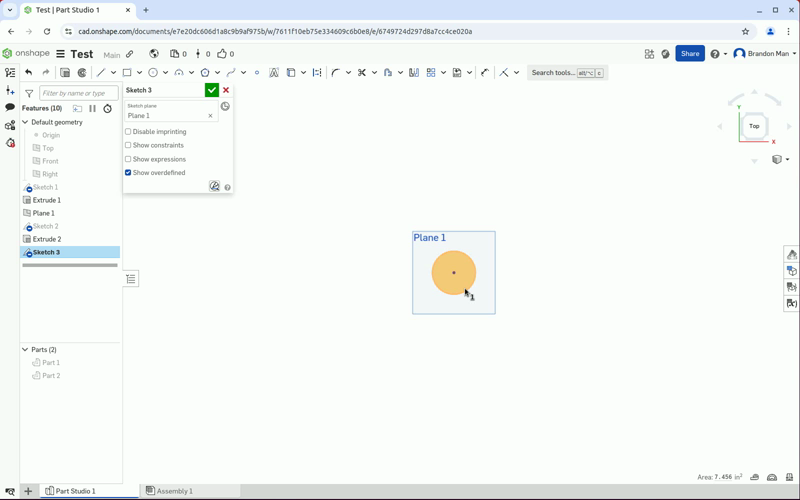
scroll(-6)
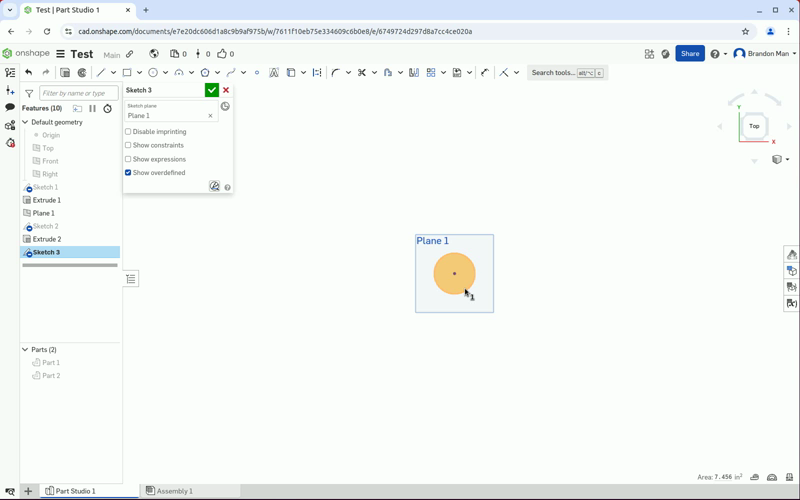
scroll(-6)
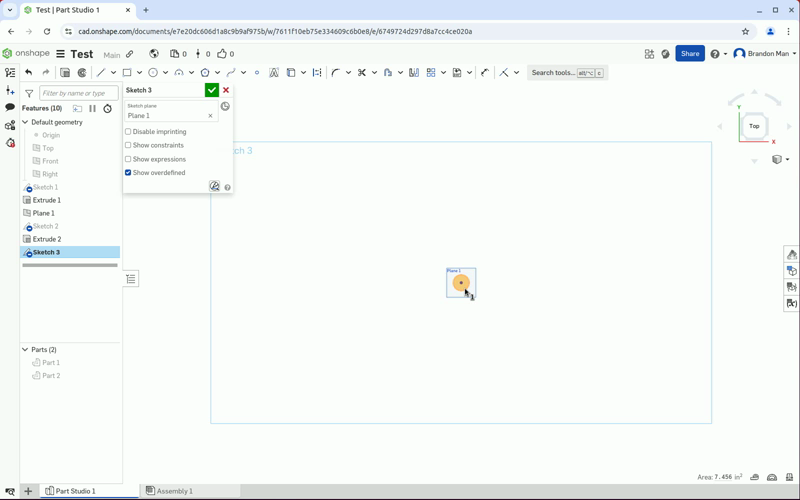
mouse_move(73, 352)
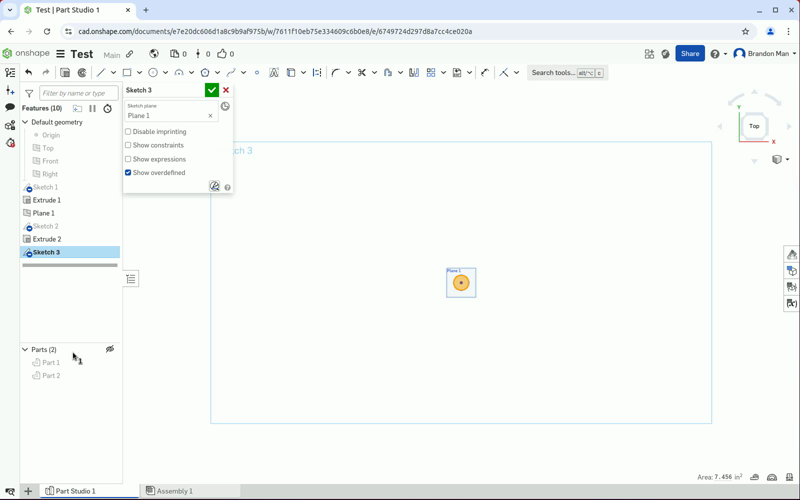
key(shift+y)
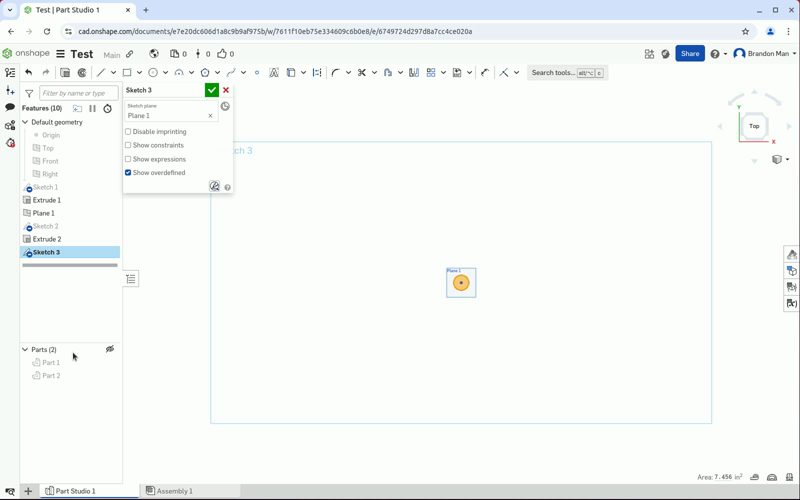
key(shift+e)
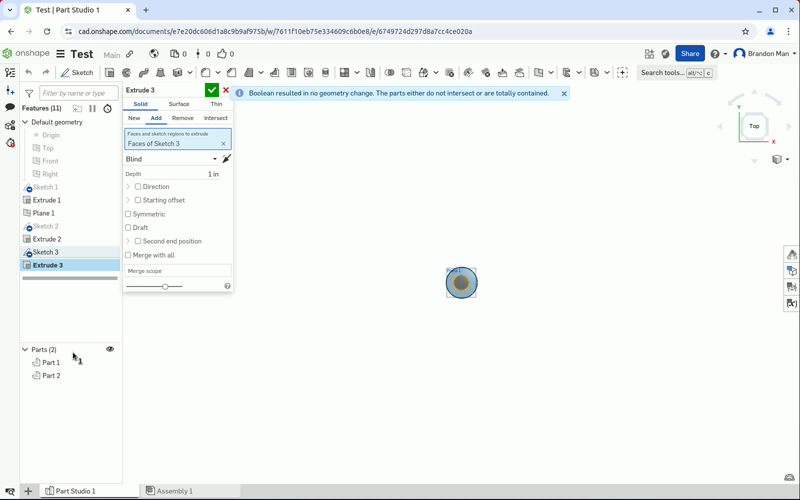
mouse_move(143, 106)
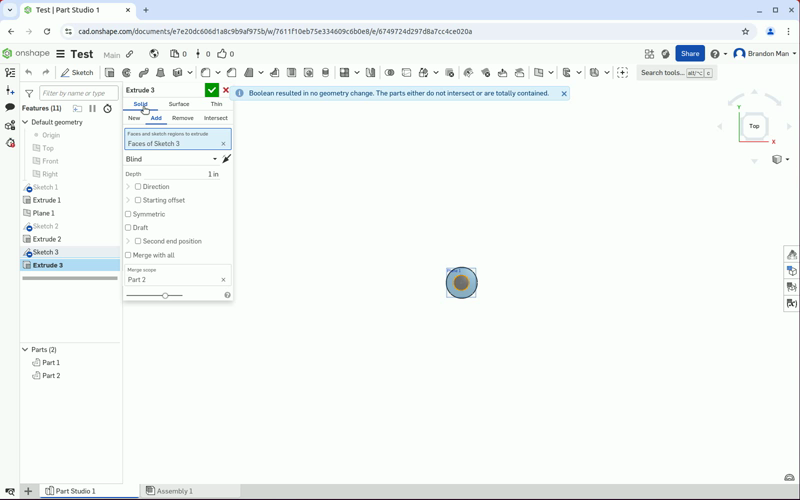
click(143, 106)
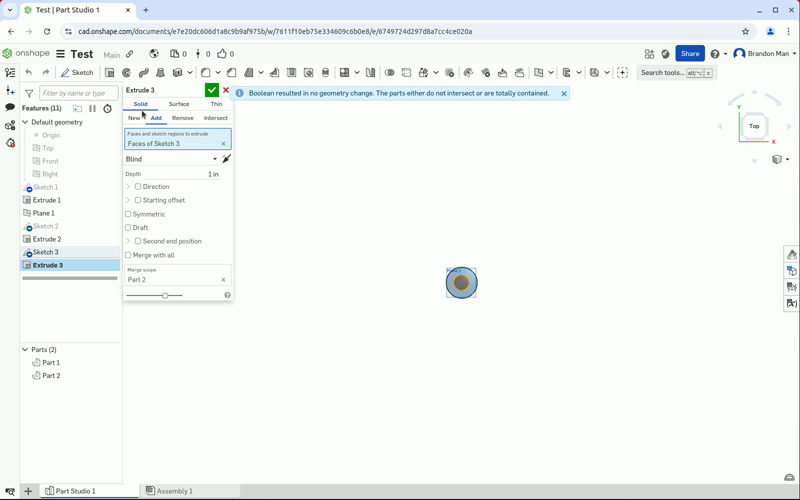
mouse_move(137, 120)
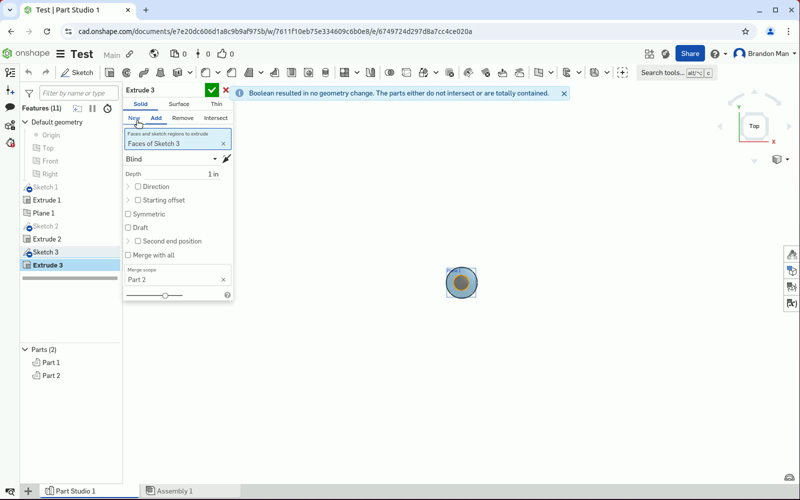
click(137, 120)
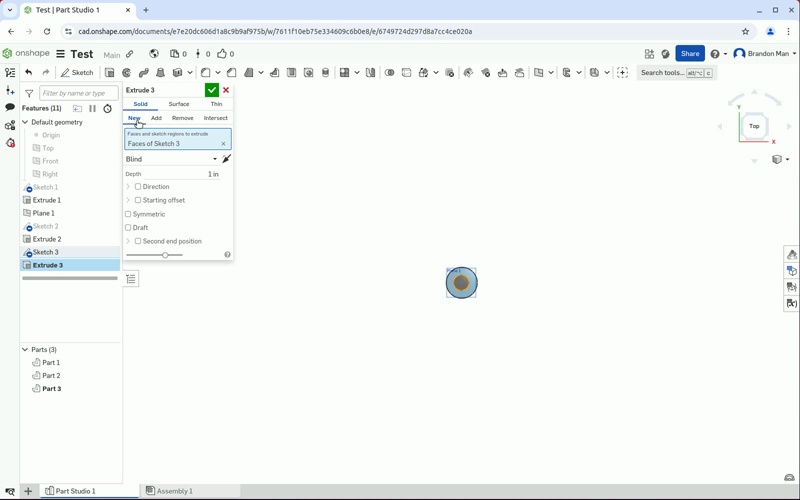
key(tab, 4)
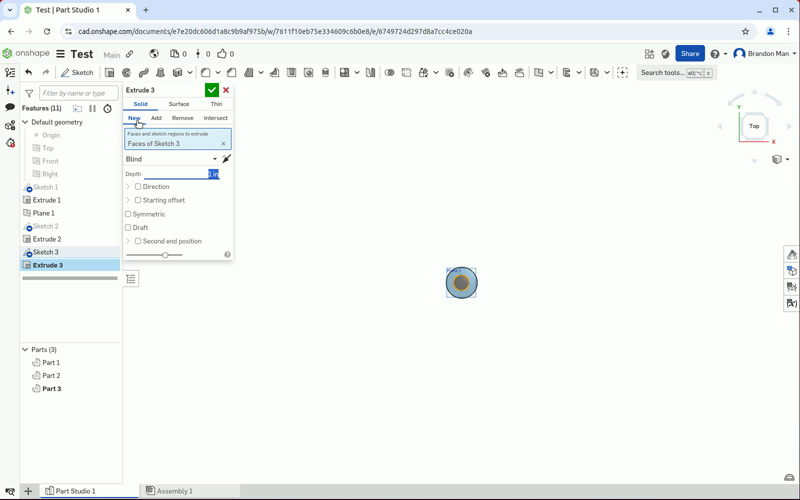
text(-23.108)
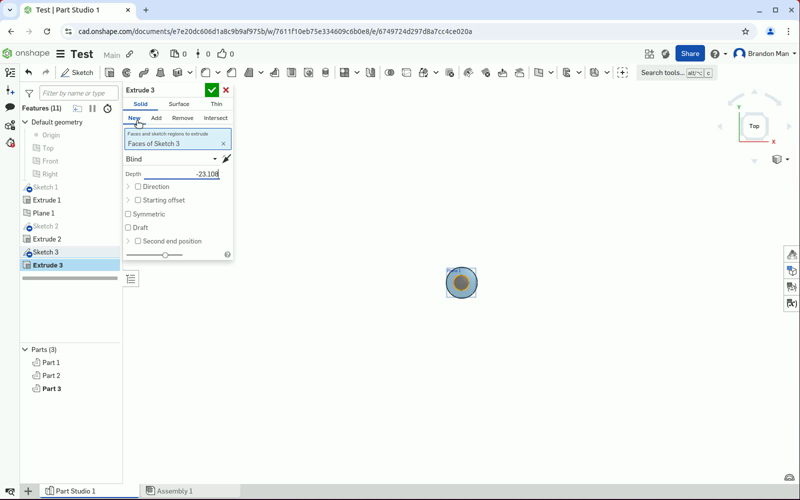
key(enter)
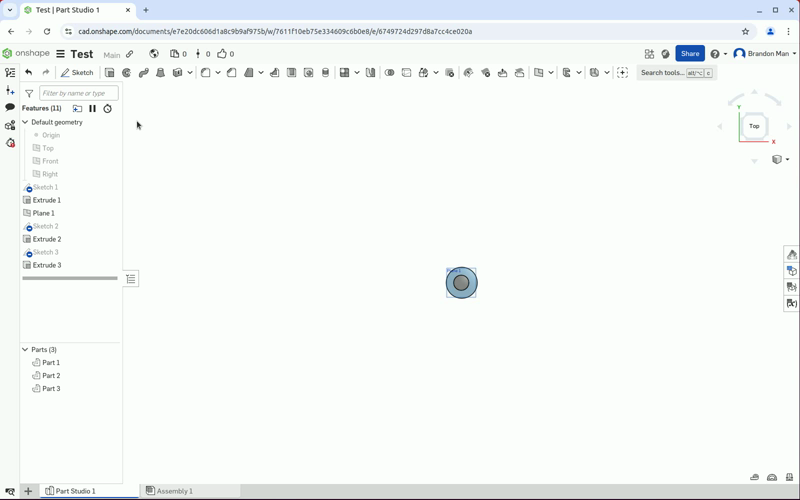
key(shift+h)
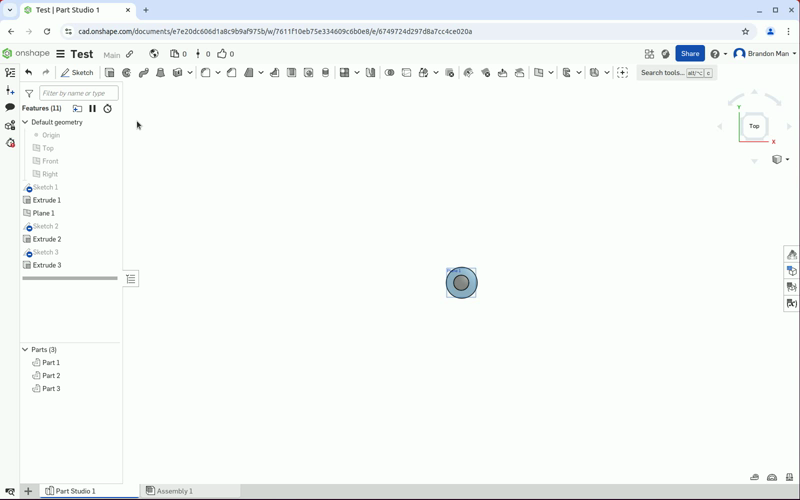
key(shift+h)
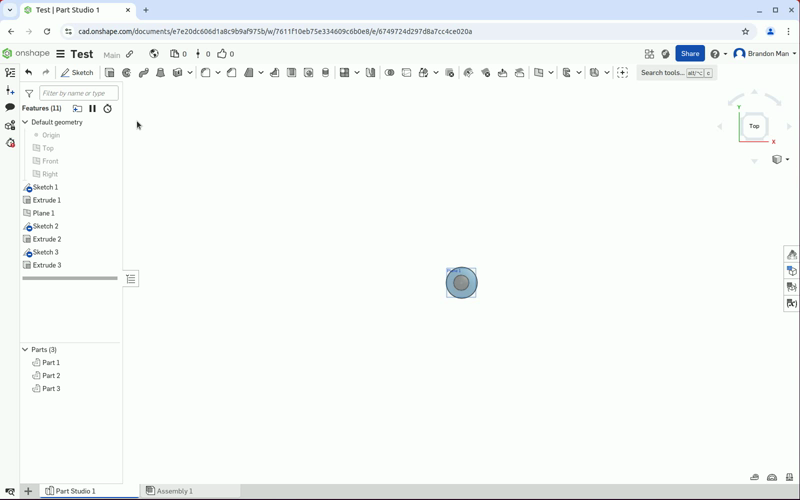
key(shift+7)
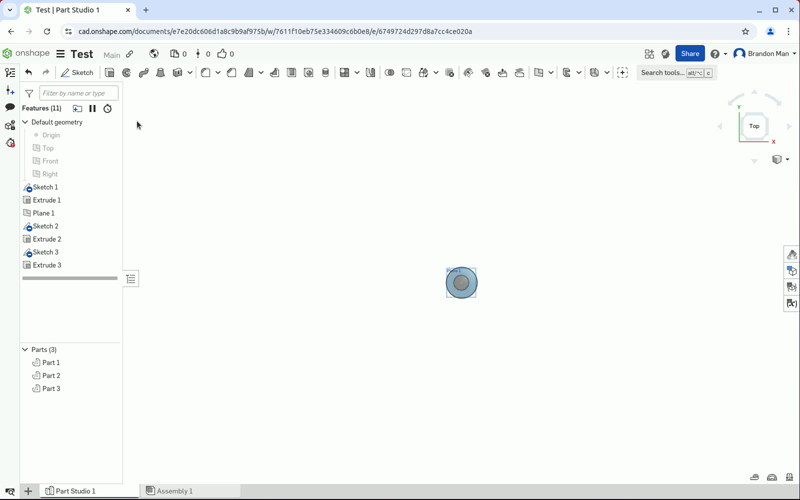
key(up, 3)
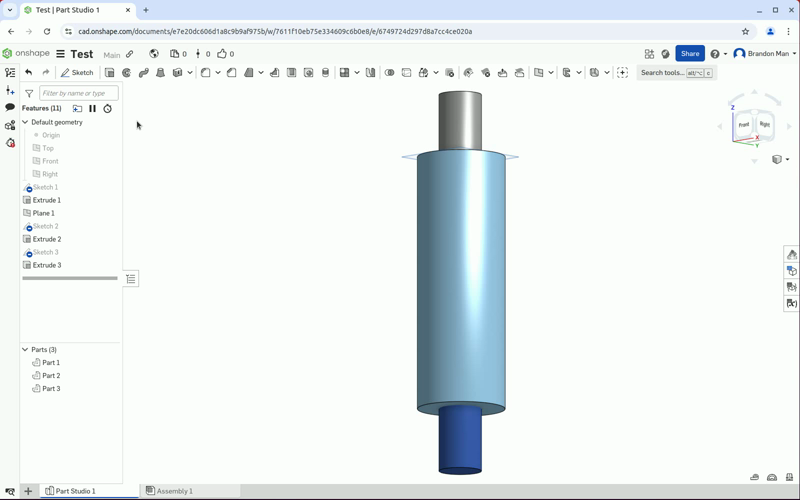
key(left, 3)
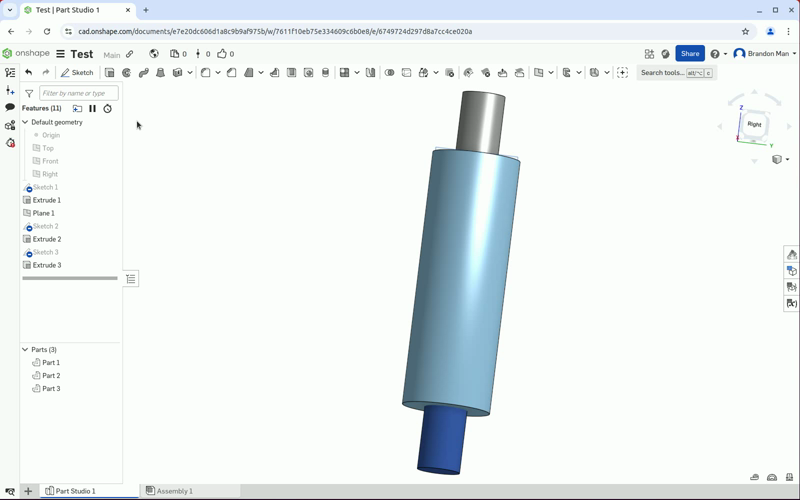
key(right, 3)
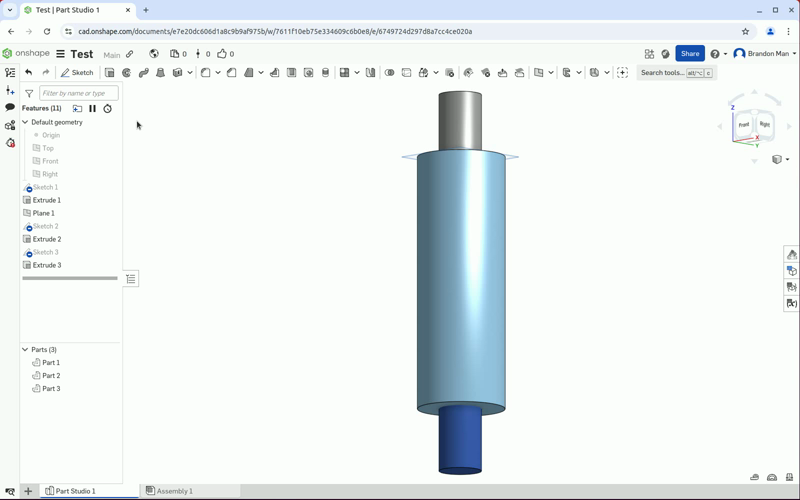
key(down, 3)
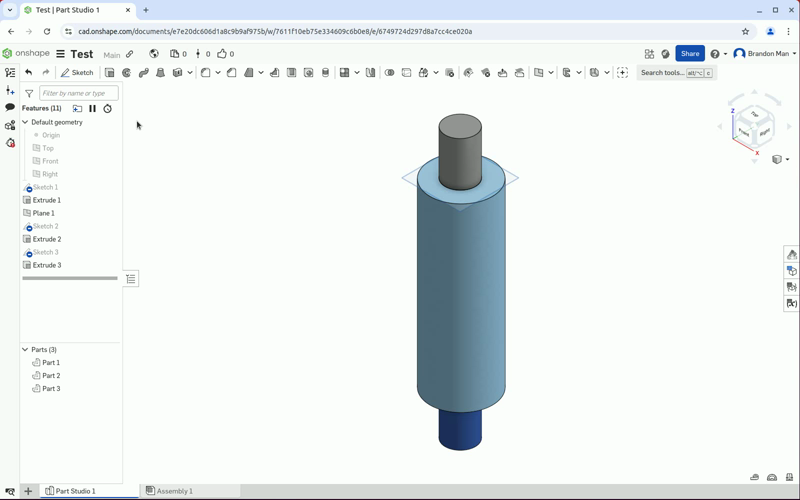
mouse_move(73, 189)
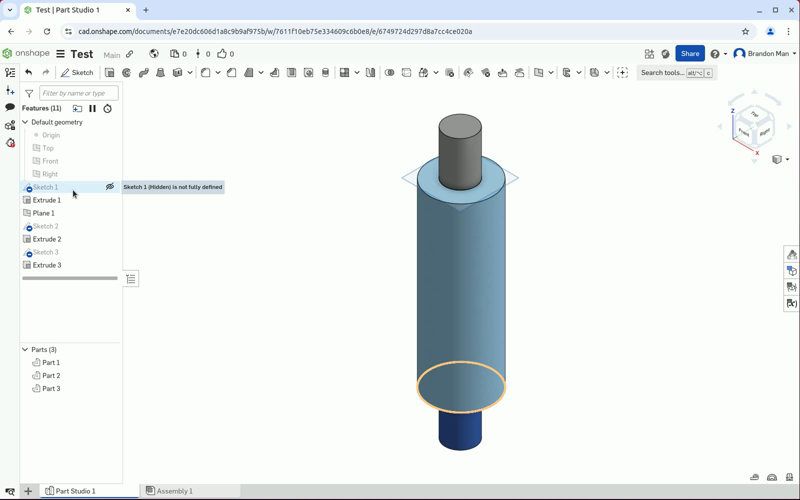
click(73, 189)